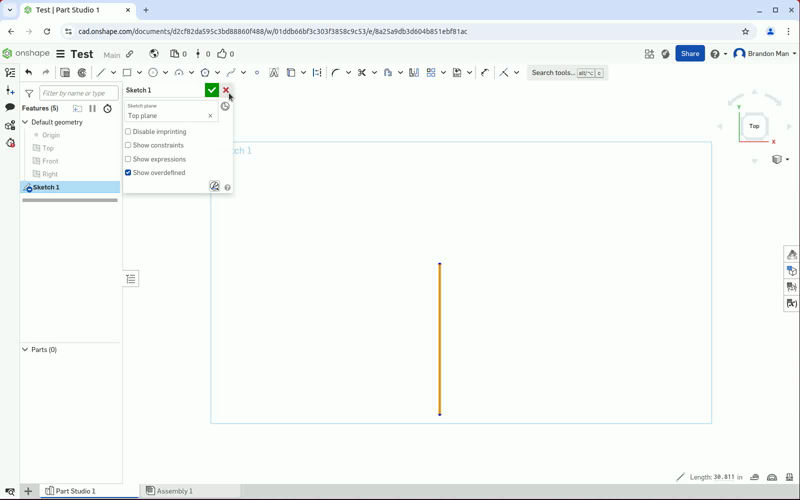
key(shift+h)
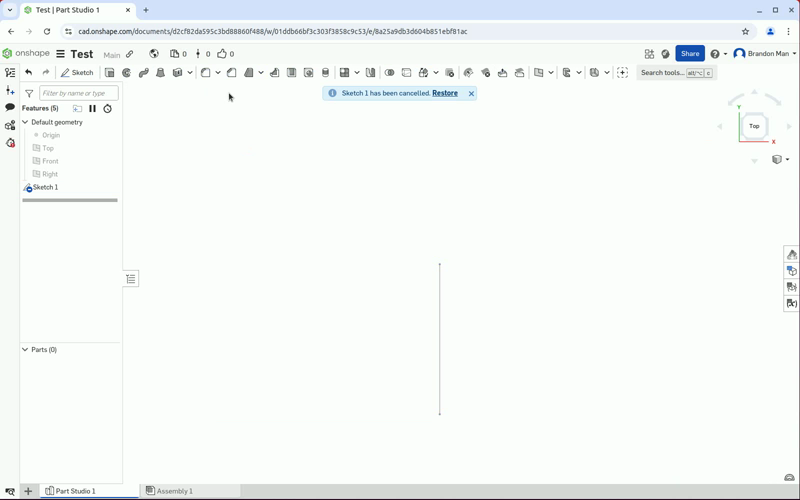
key(shift+s)
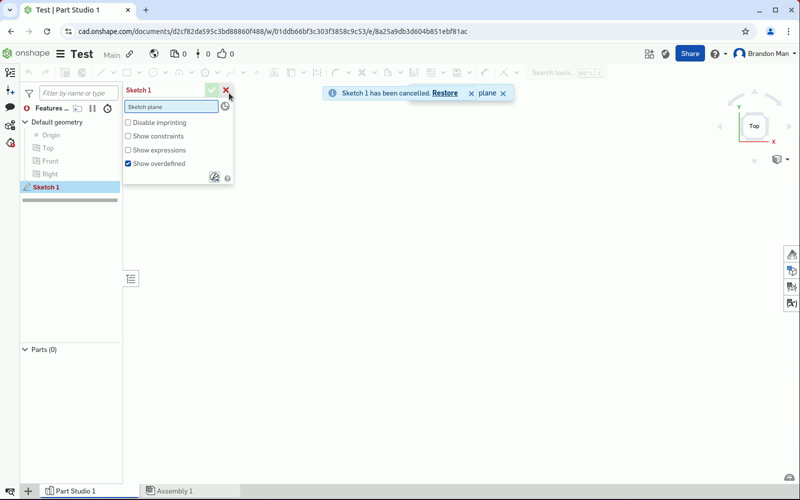
mouse_move(73, 150)
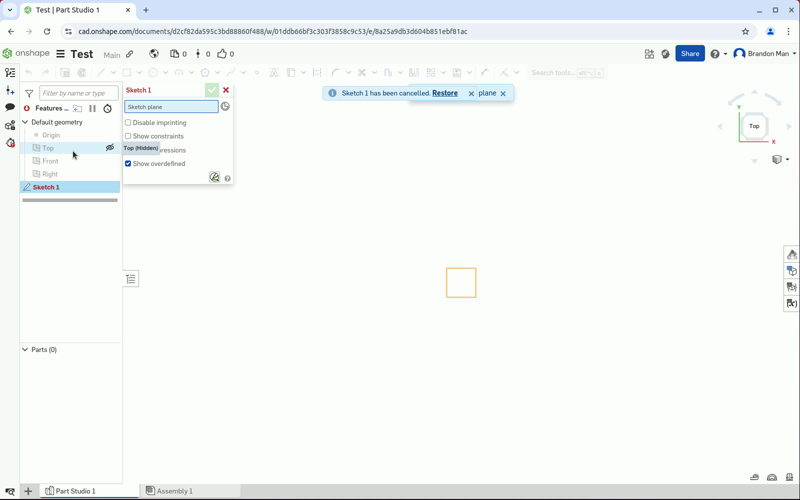
click(73, 150)
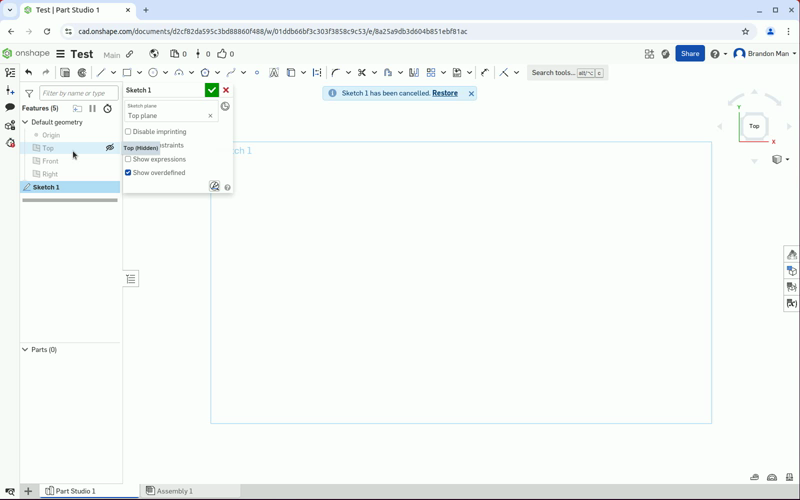
mouse_move(73, 352)
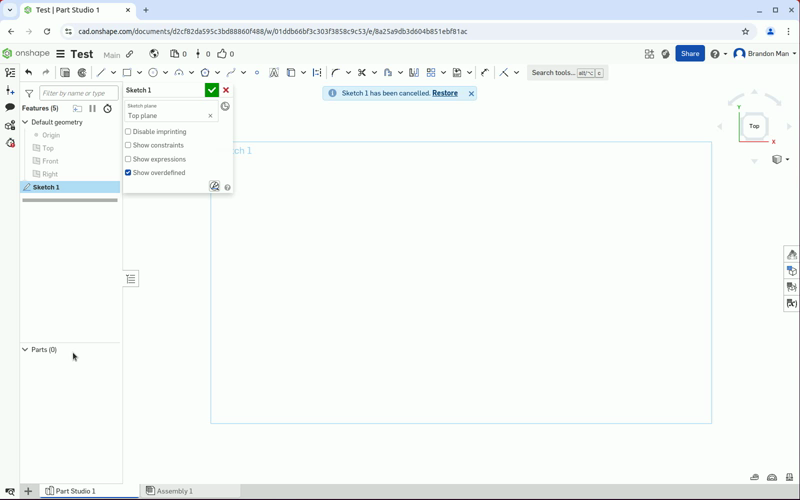
key(y)
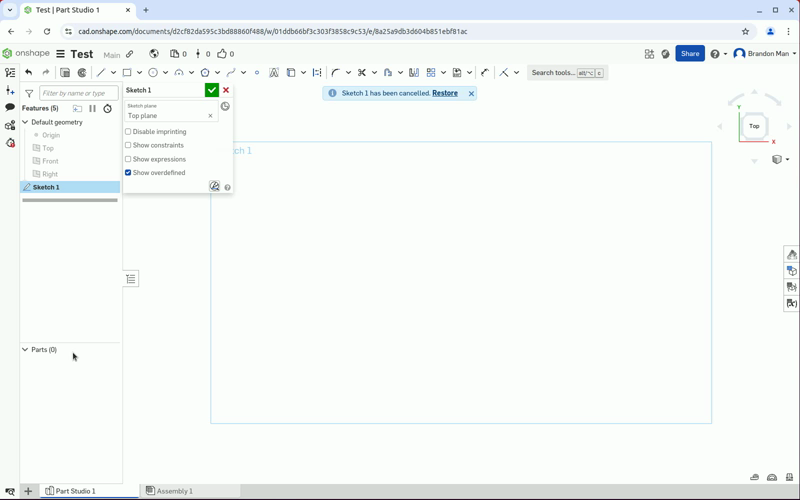
key(l)
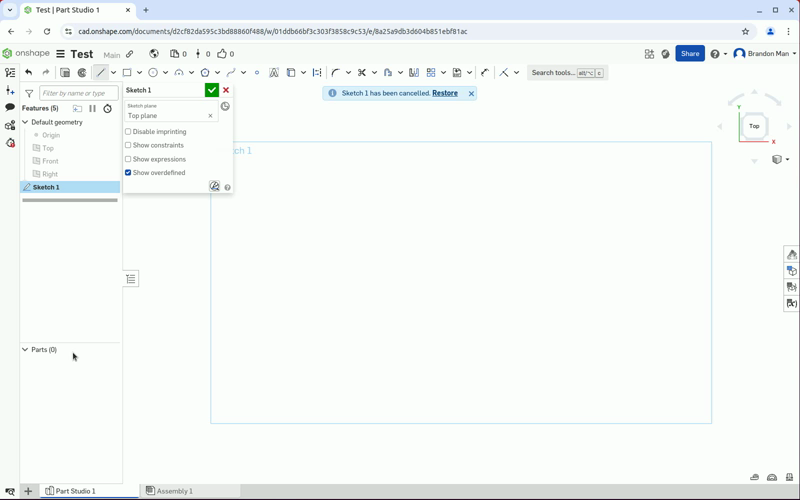
key_down(shift)
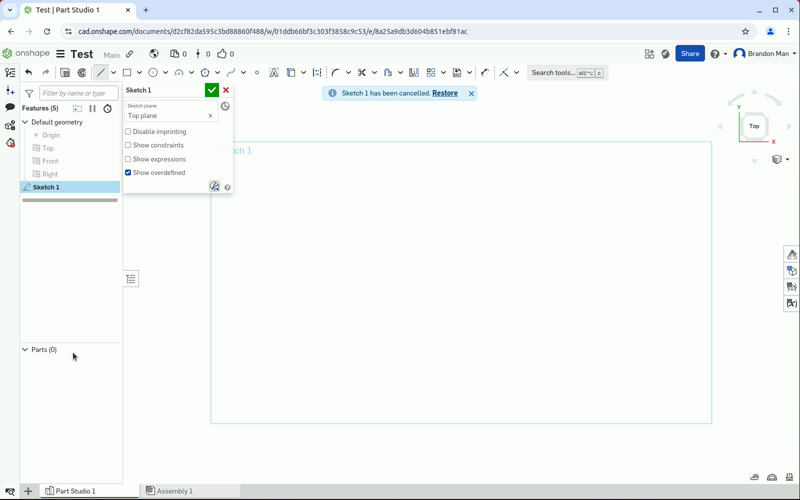
mouse_move(348, 379)
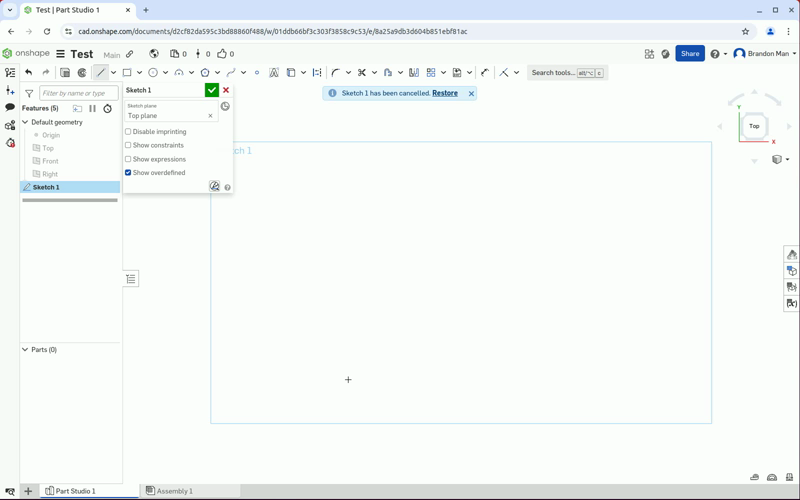
click(348, 379)
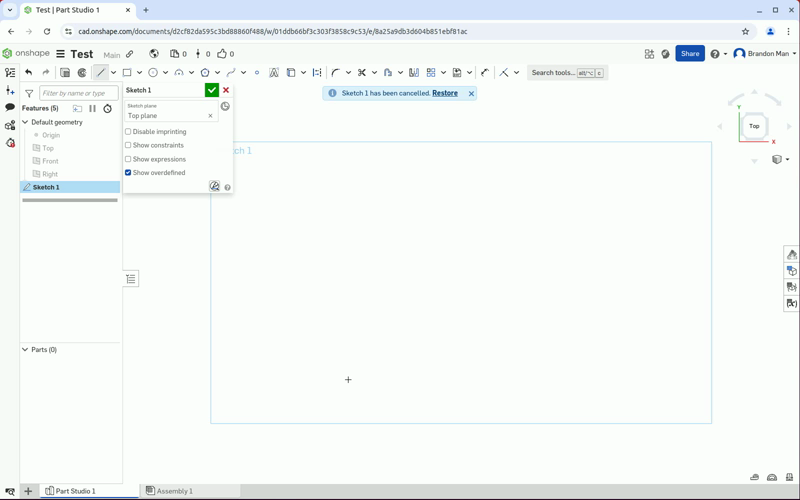
key_up(shift)
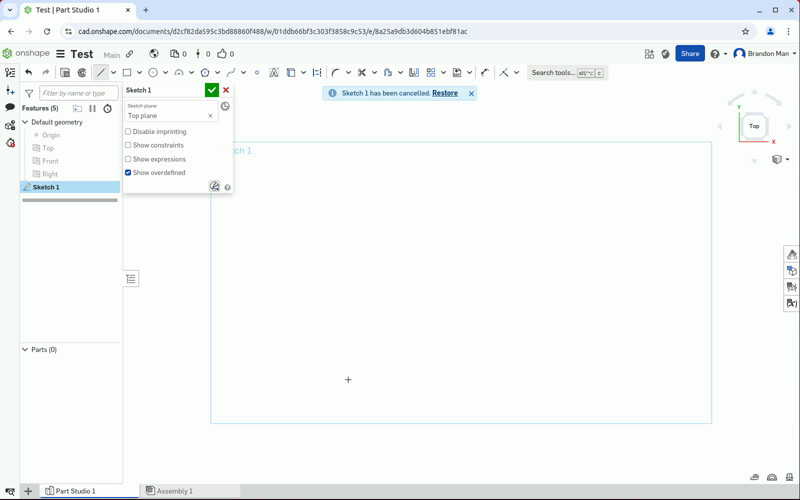
key_down(shift)
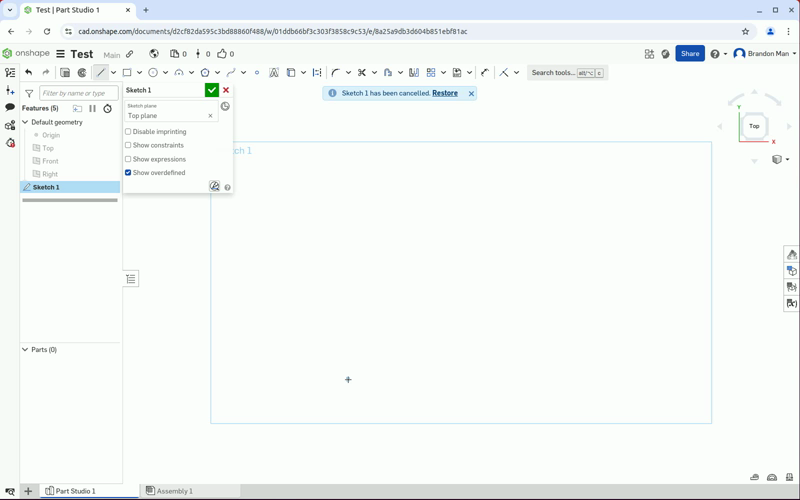
mouse_move(568, 379)
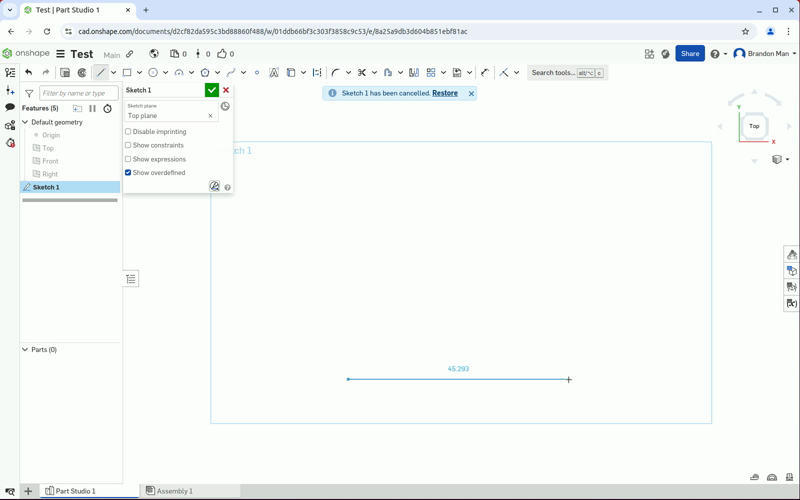
click(568, 379)
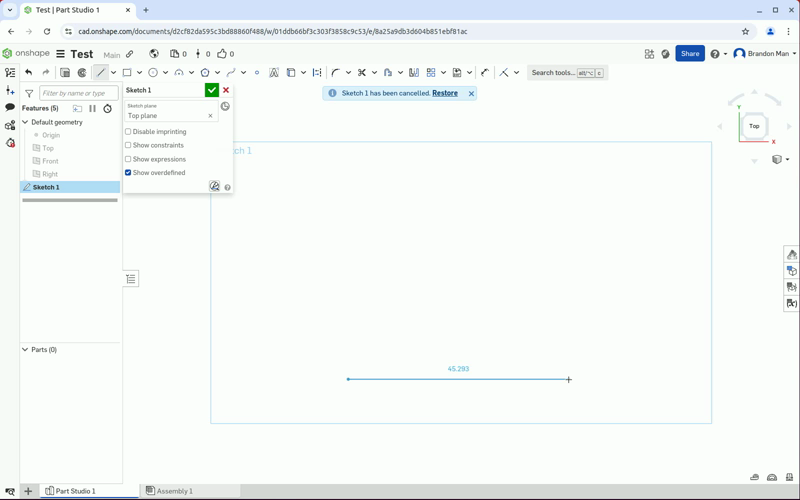
key_up(shift)
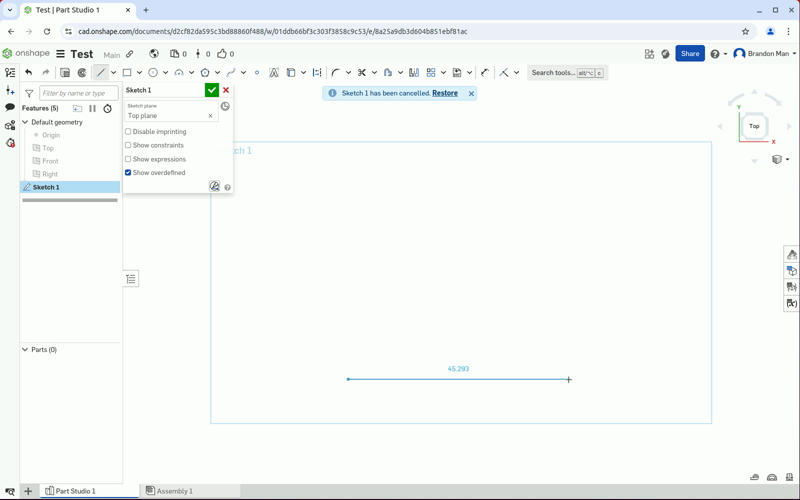
key_down(shift)
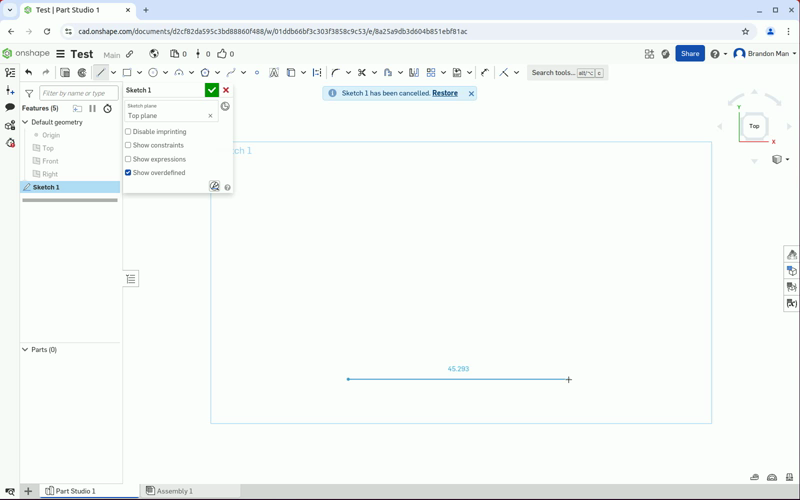
mouse_move(568, 246)
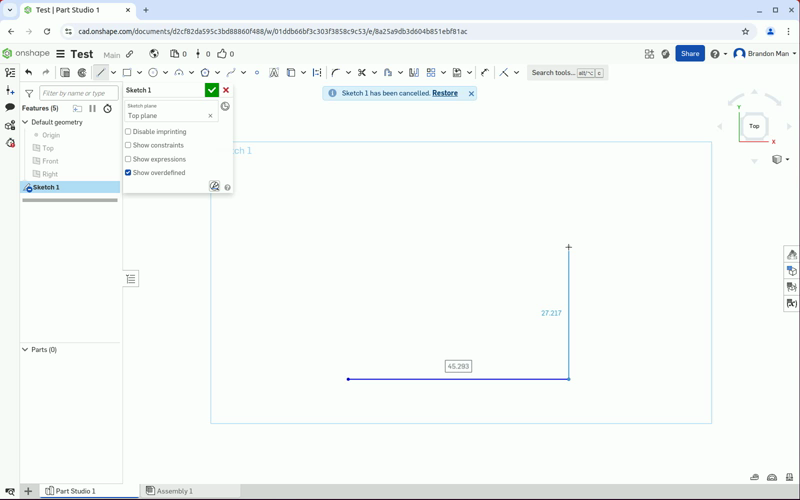
click(568, 246)
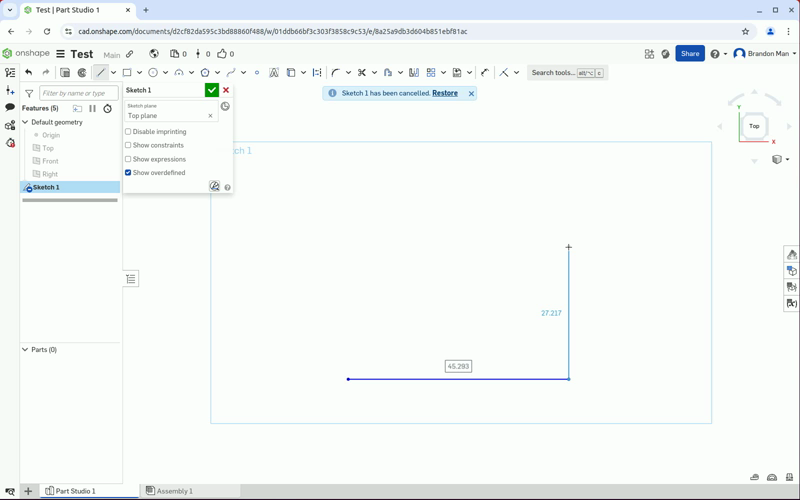
key_up(shift)
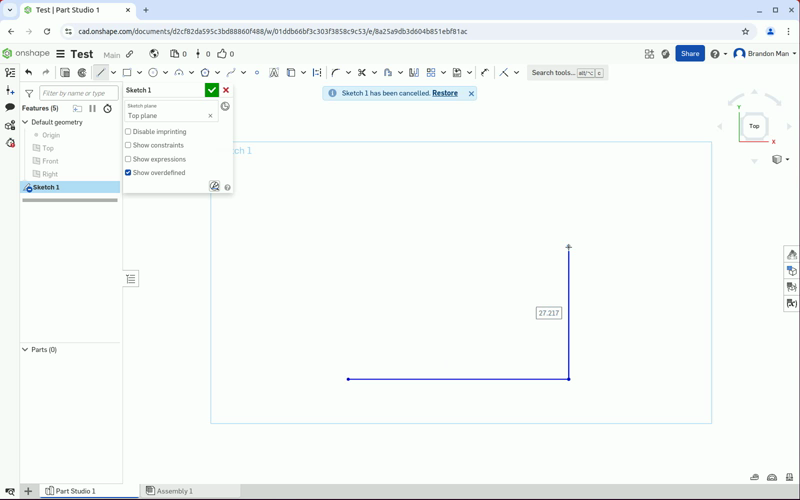
key_down(shift)
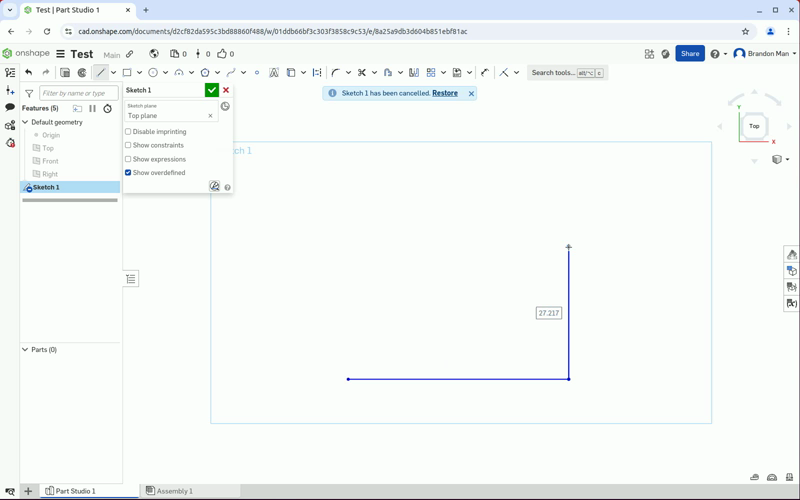
mouse_move(348, 246)
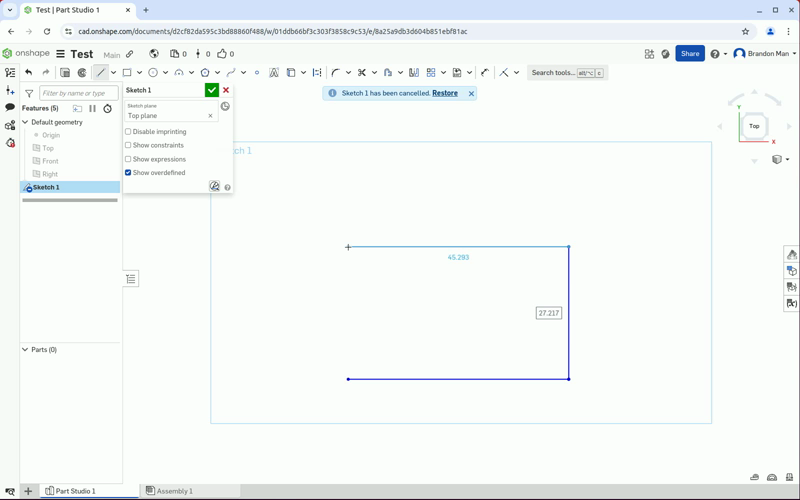
click(348, 246)
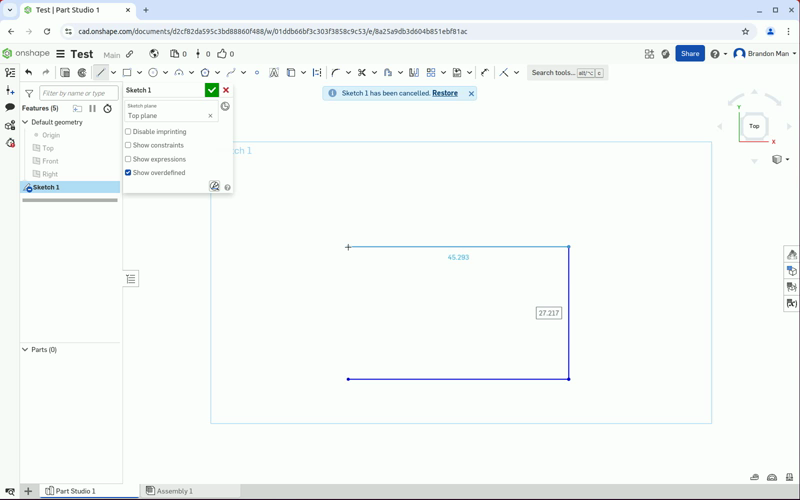
key_up(shift)
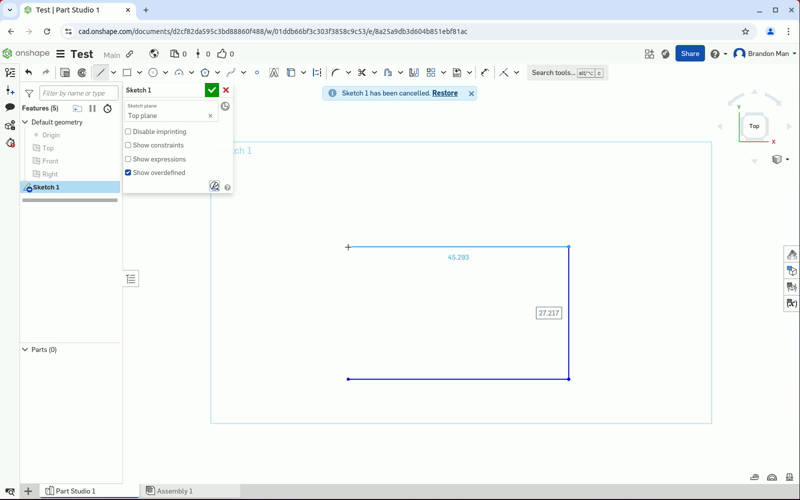
key_down(shift)
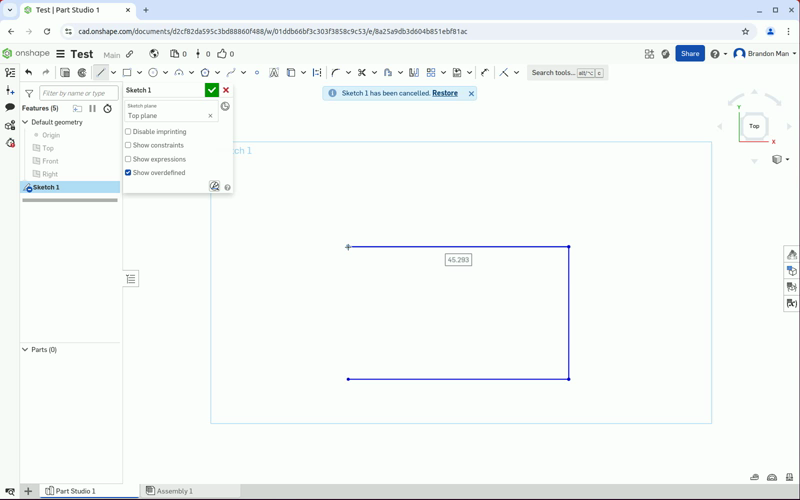
mouse_move(348, 379)
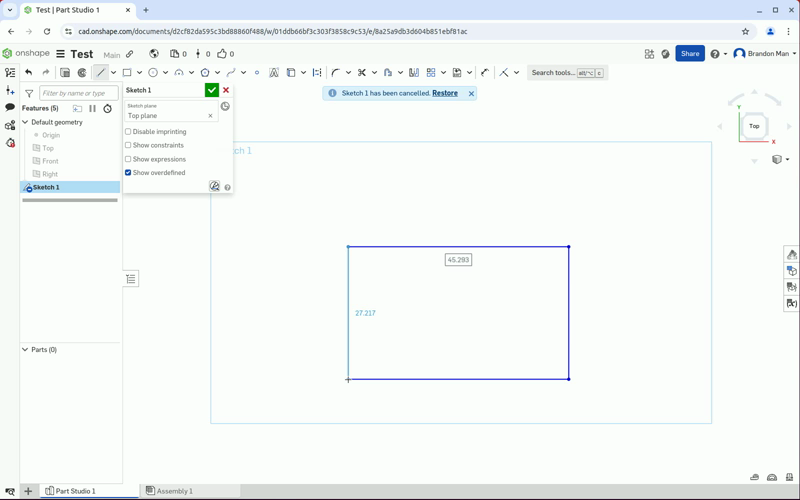
key_up(shift)
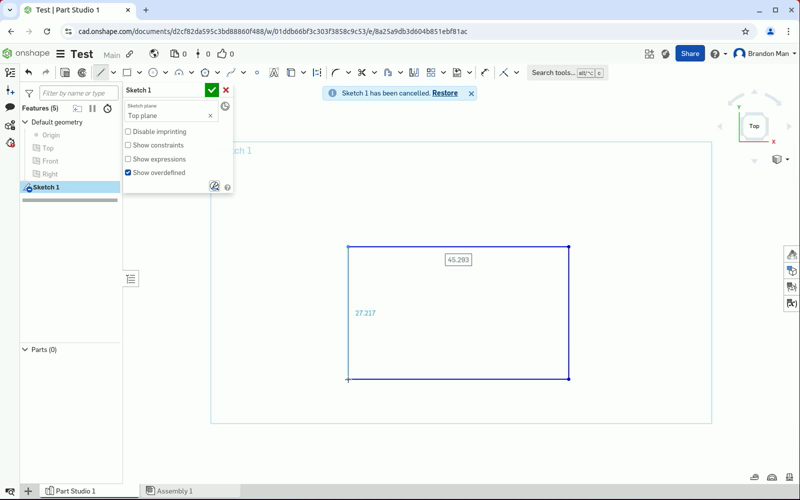
click(348, 379)
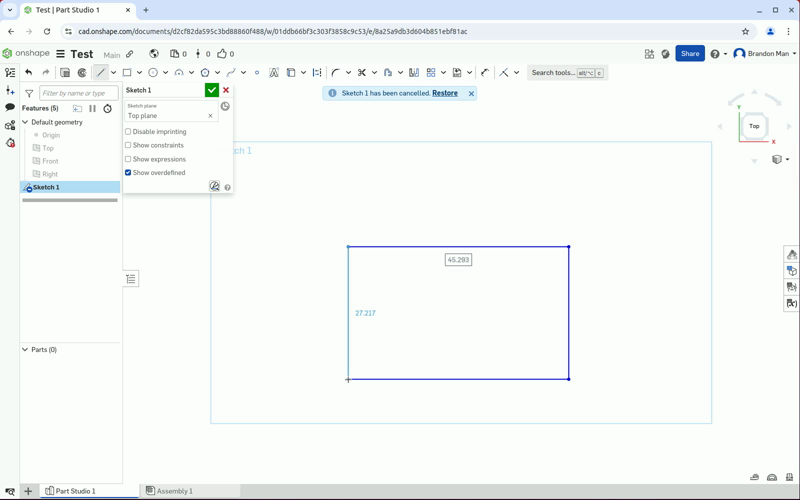
key(esc)
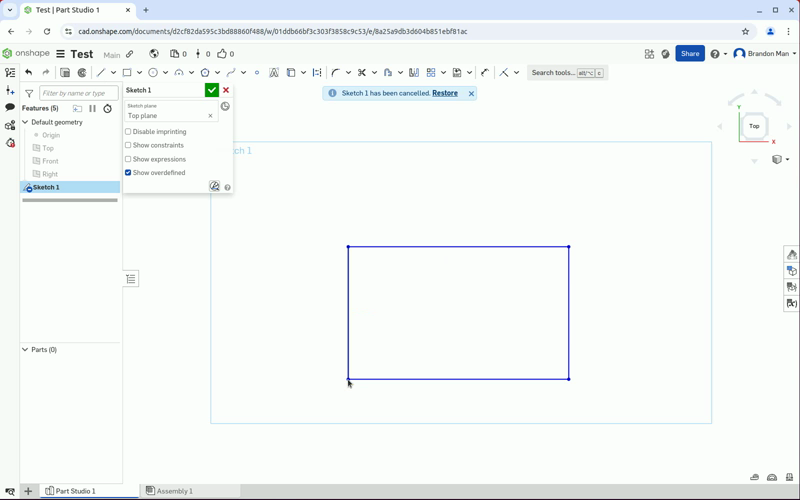
mouse_move(525, 354)
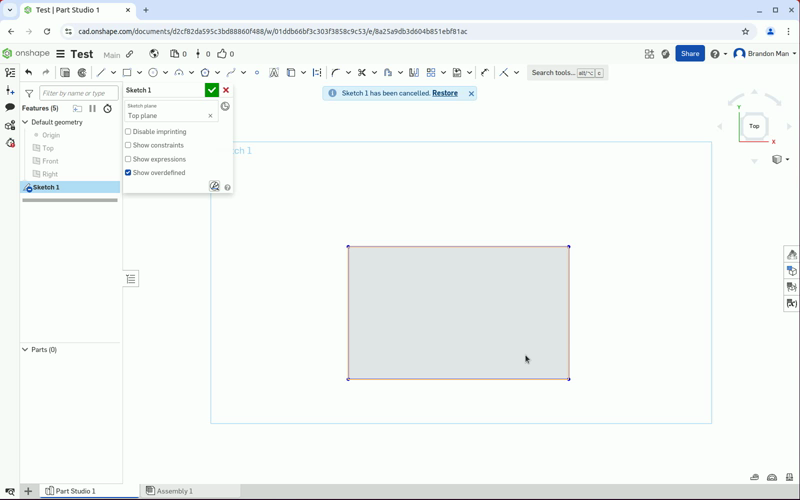
click(525, 354)
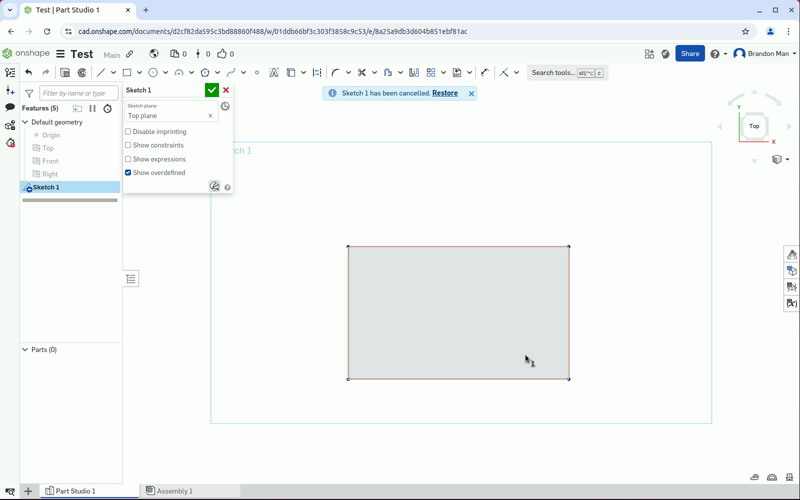
mouse_move(73, 352)
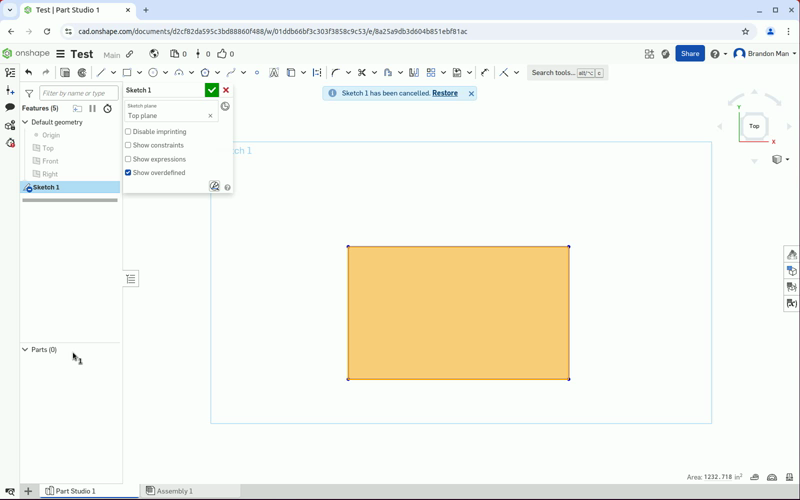
key(shift+y)
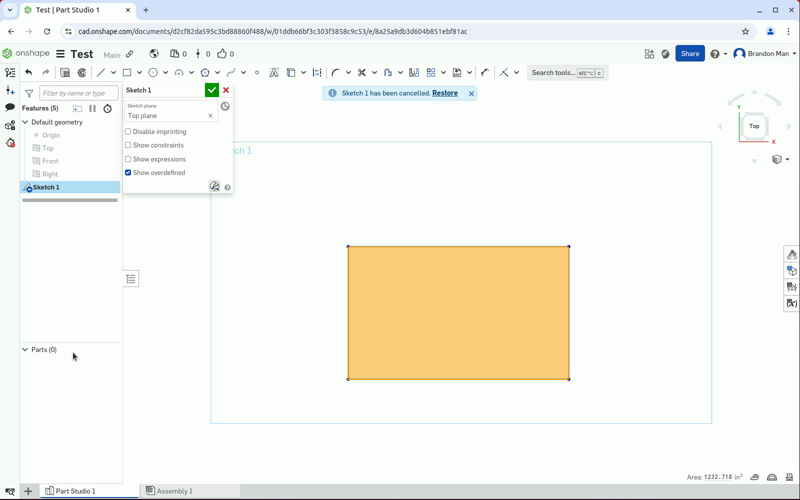
key(shift+e)
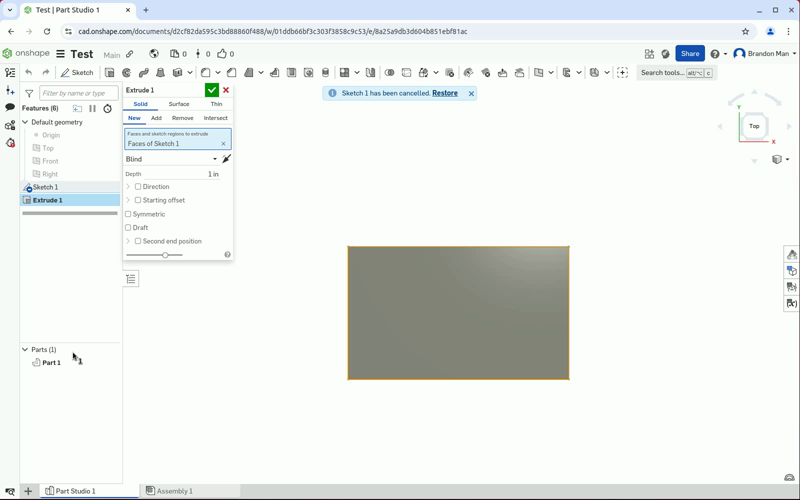
mouse_move(143, 106)
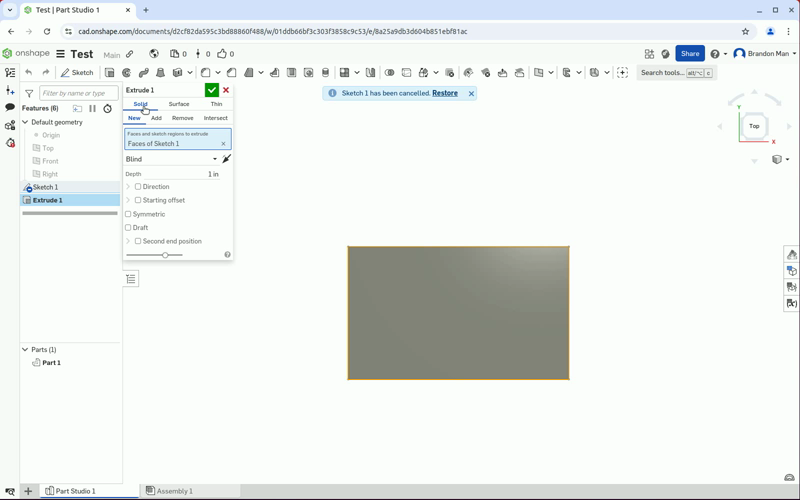
click(143, 106)
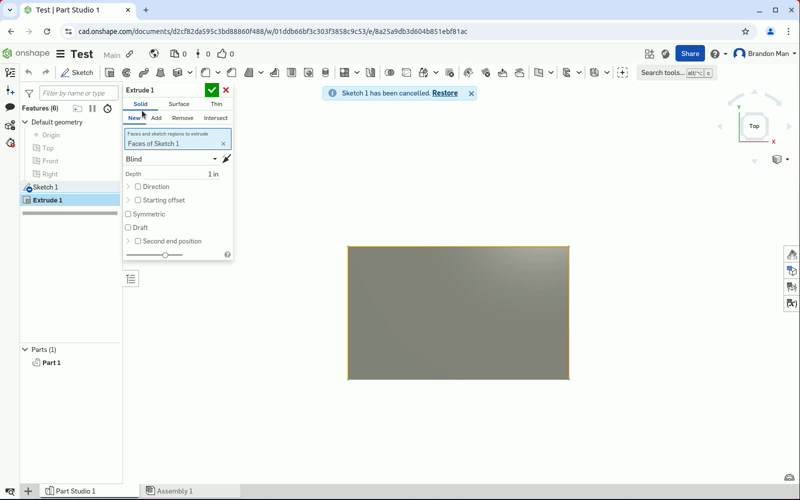
mouse_move(137, 120)
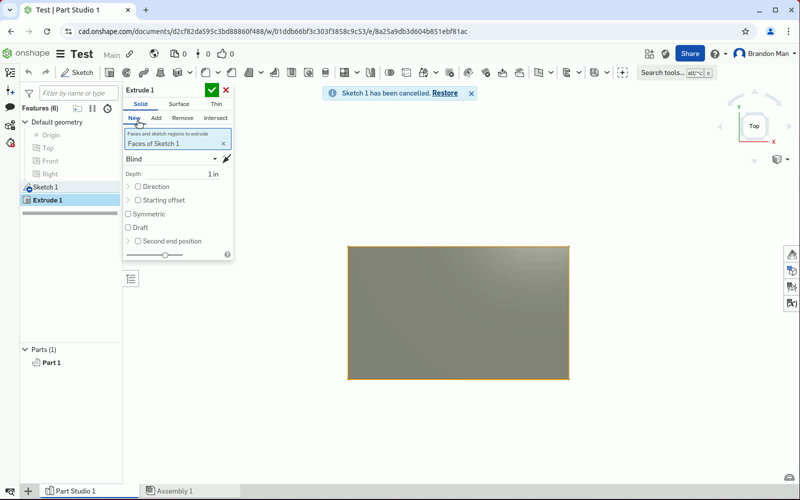
click(137, 120)
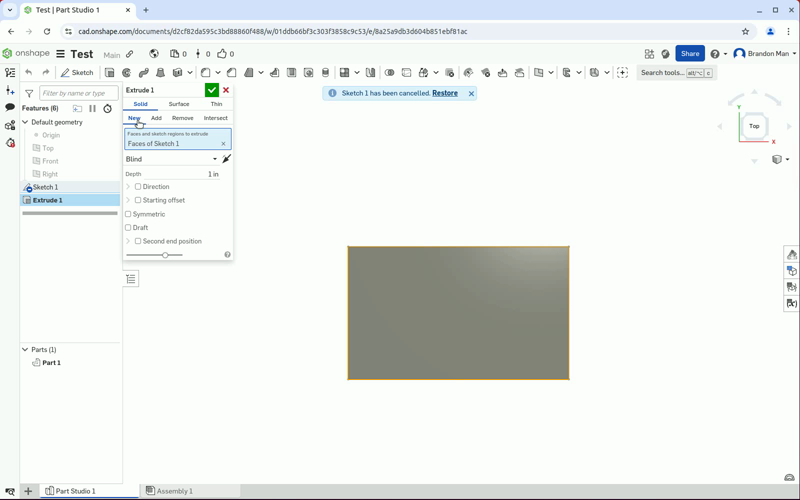
key(tab, 4)
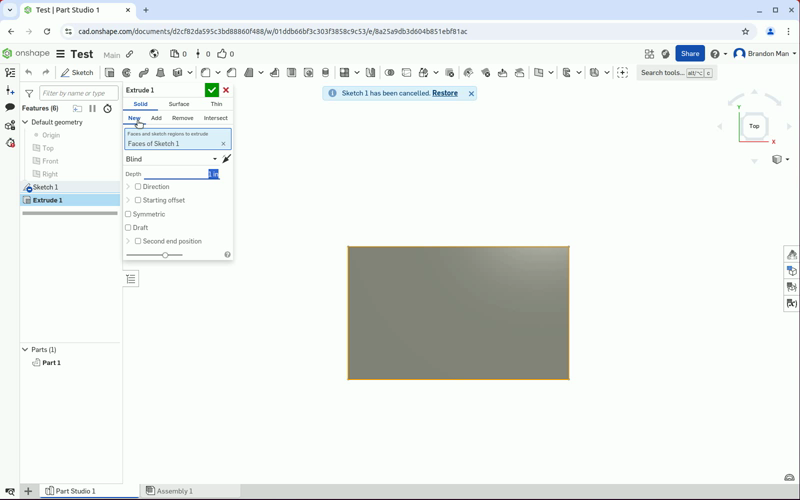
text(1.204)
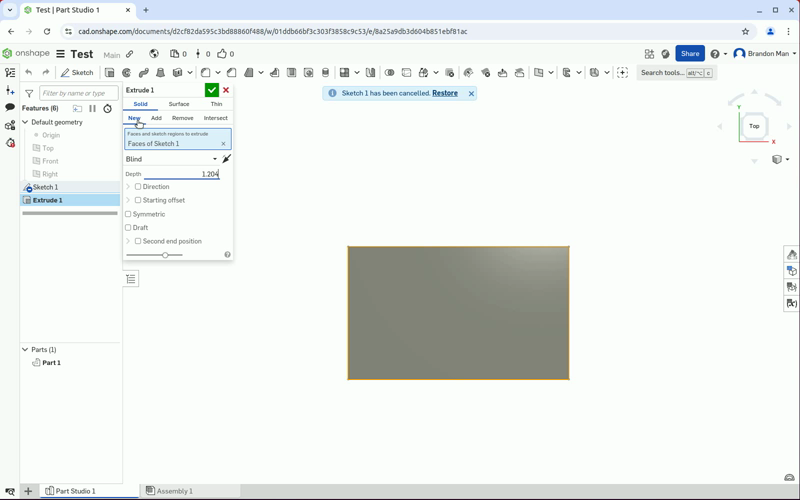
key(enter)
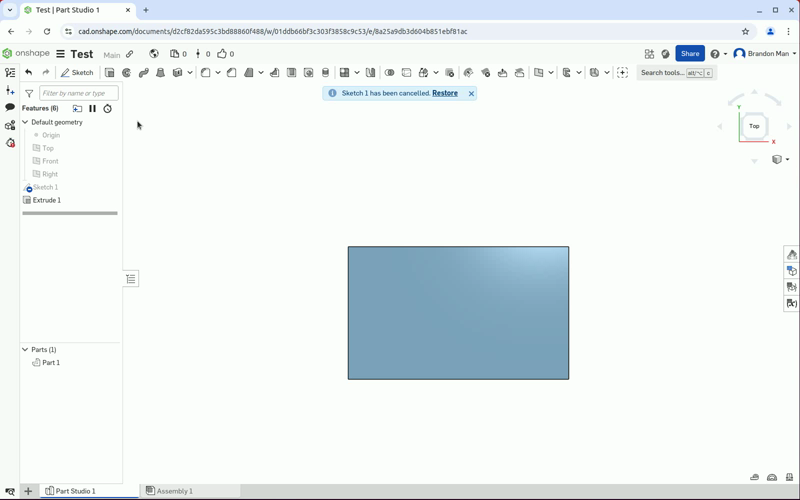
key(shift+h)
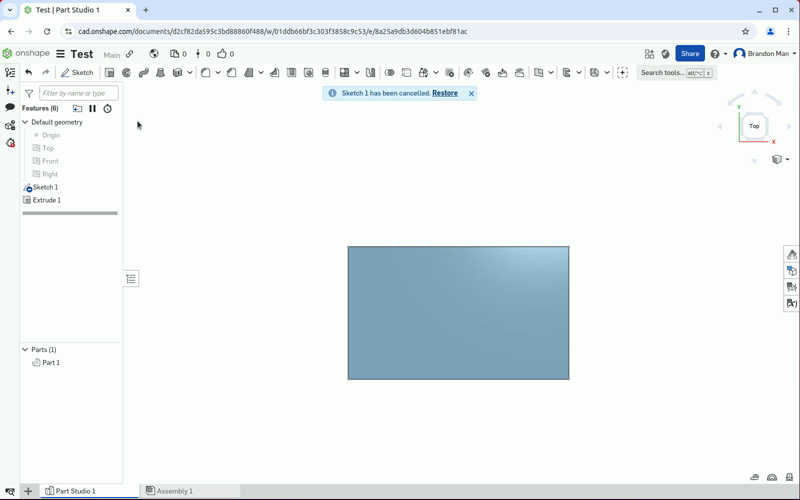
key(shift+h)
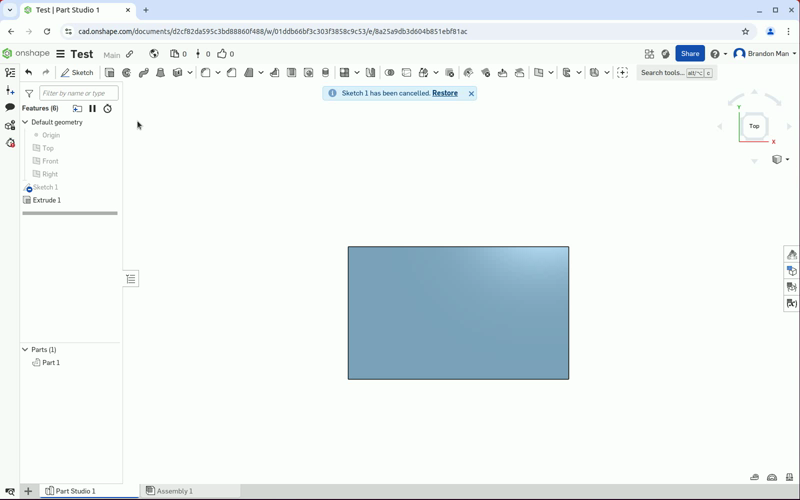
mouse_move(73, 189)
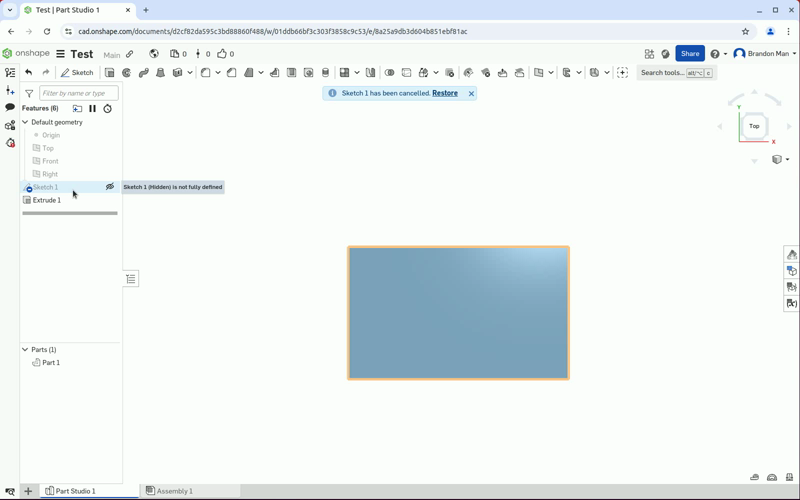
click(73, 189)
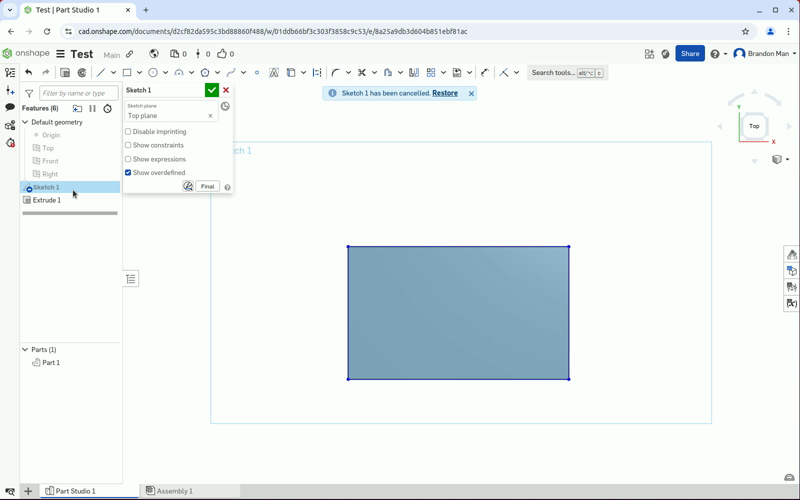
mouse_move(229, 92)
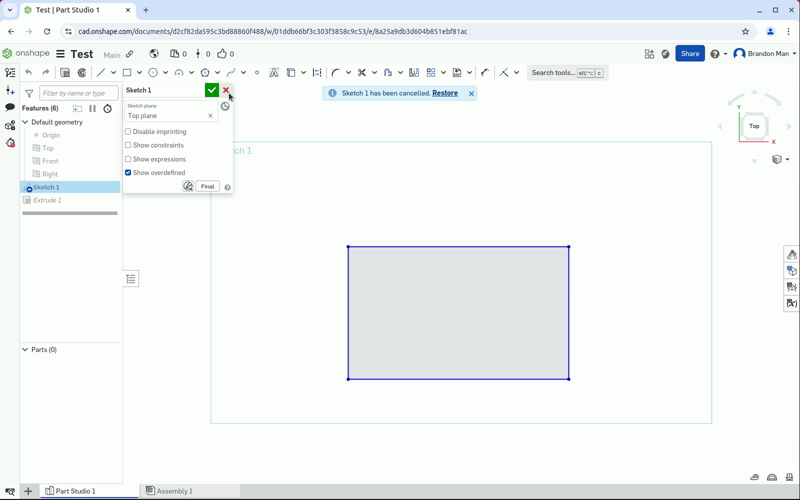
click(229, 92)
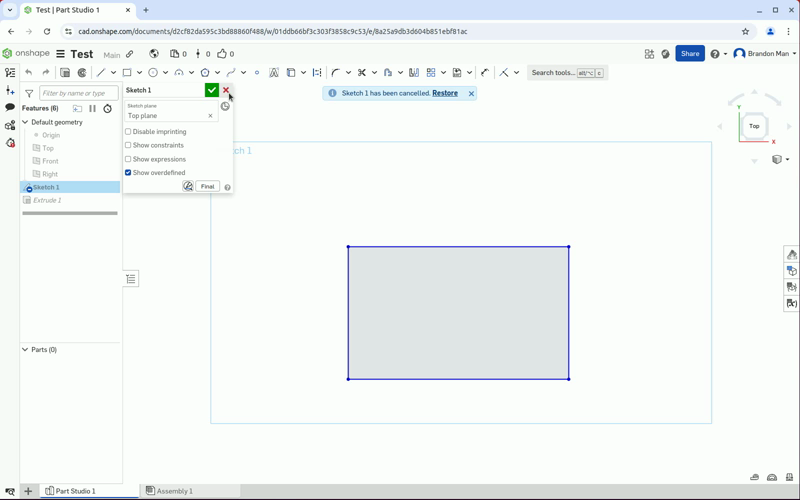
key(shift+s)
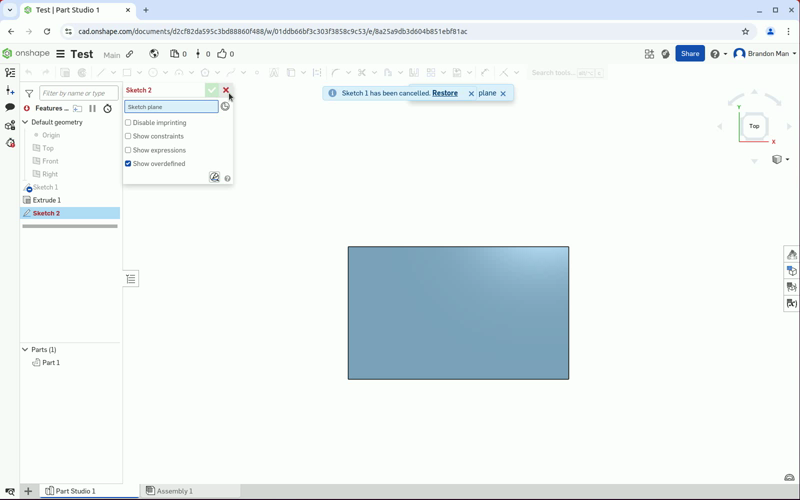
mouse_move(73, 150)
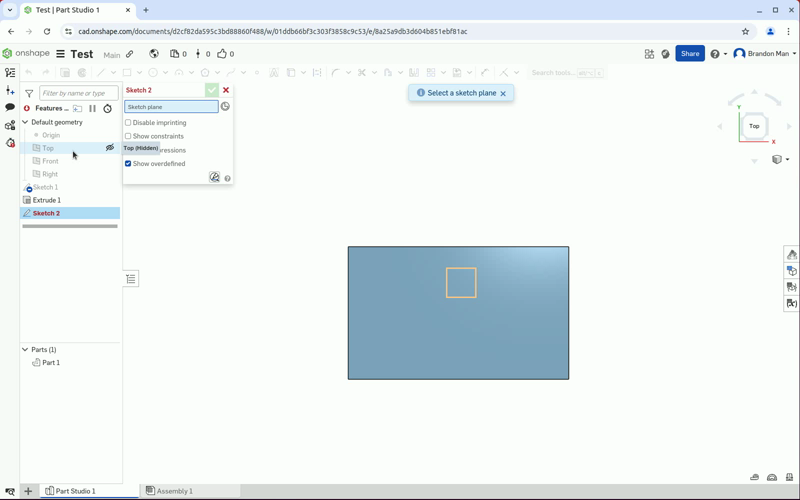
click(73, 150)
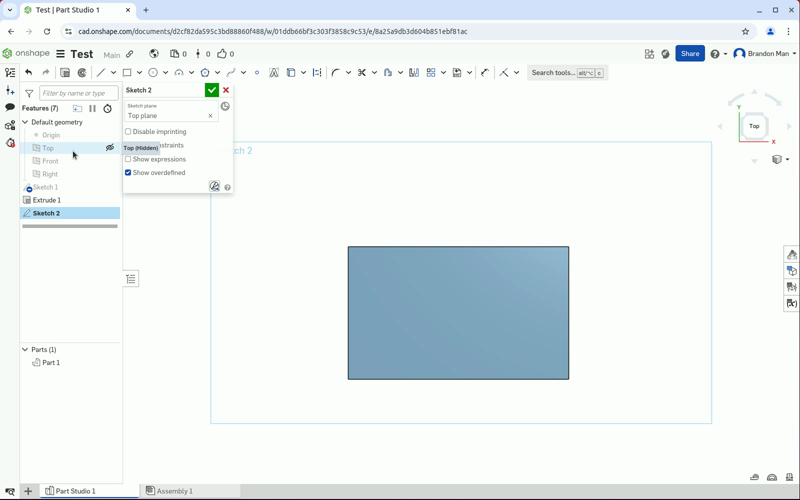
mouse_move(73, 352)
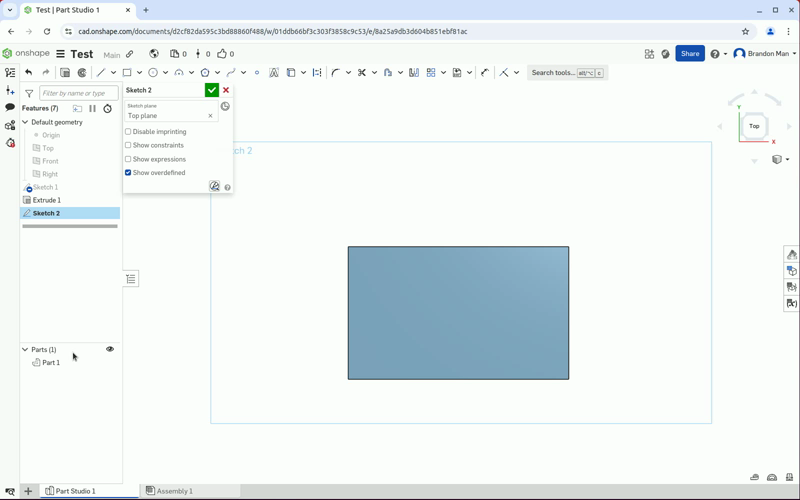
key(y)
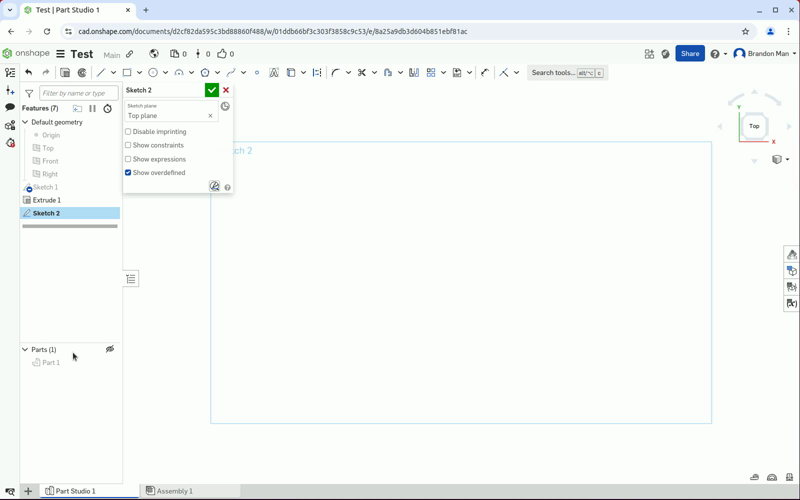
key(l)
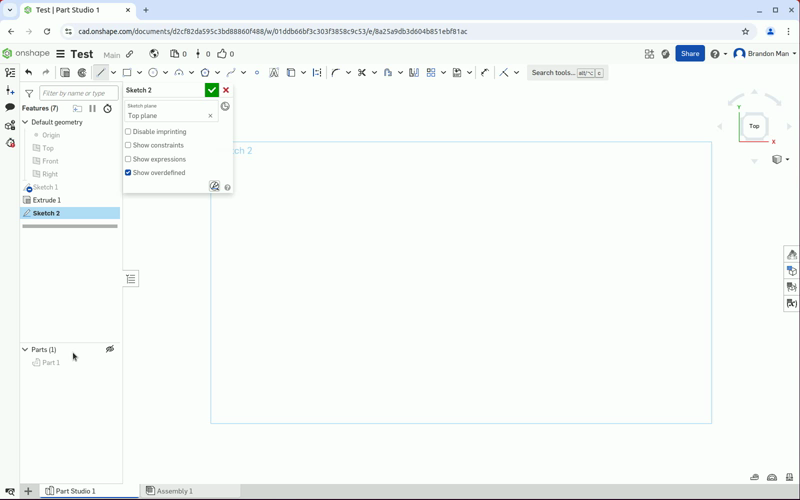
key_down(shift)
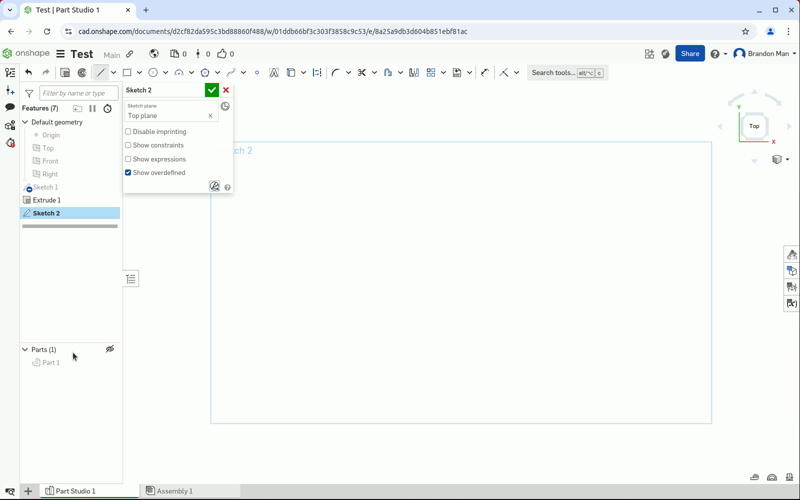
mouse_move(348, 379)
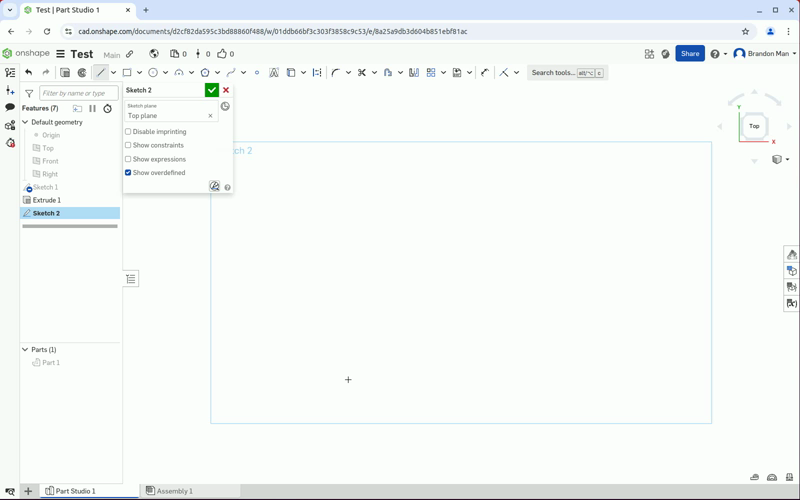
click(348, 379)
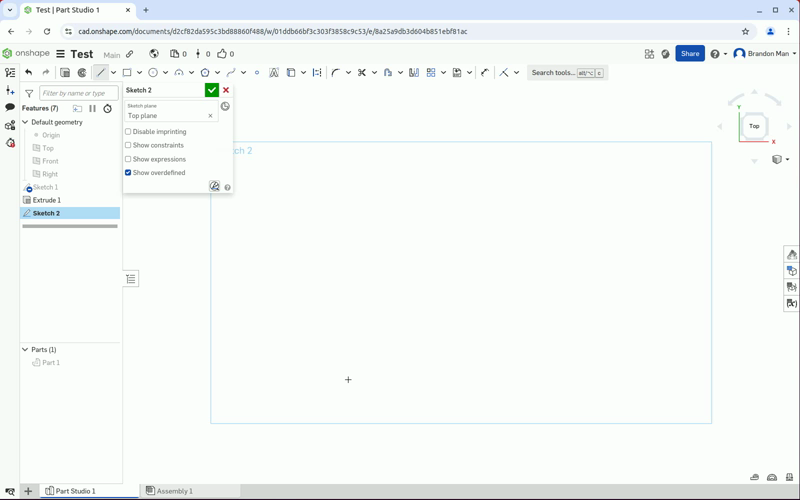
key_up(shift)
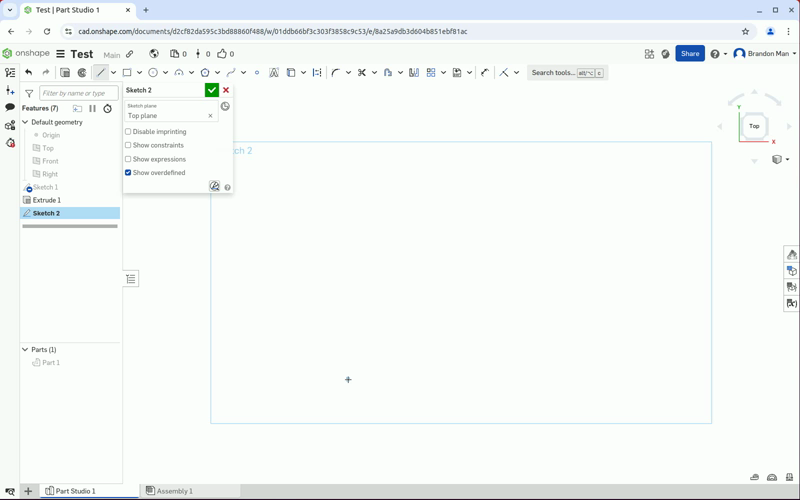
key_down(shift)
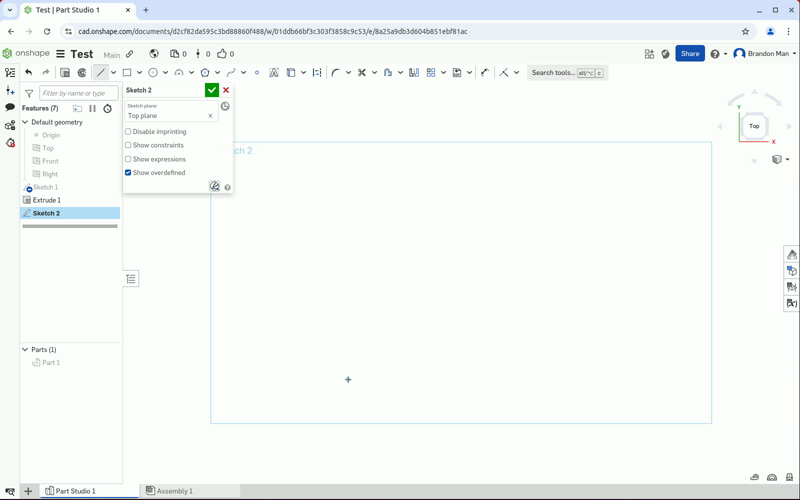
mouse_move(568, 379)
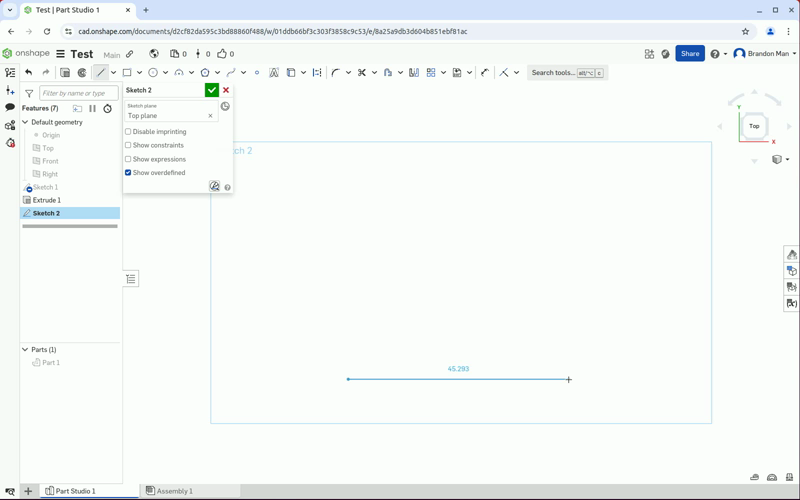
click(568, 379)
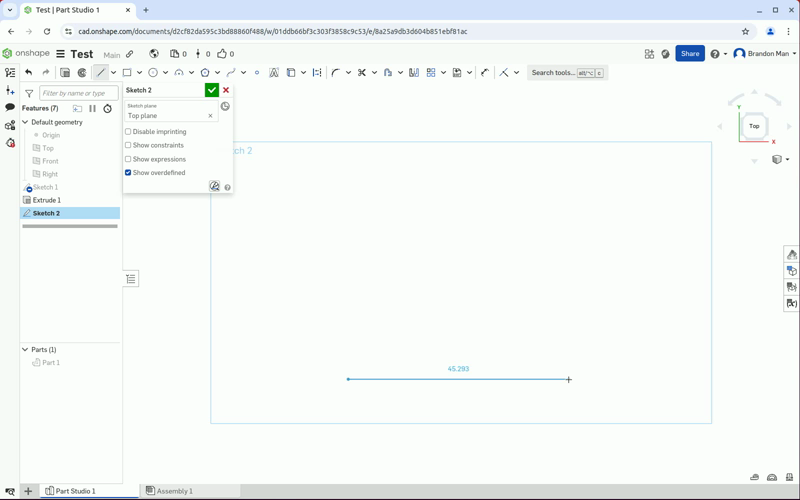
key_up(shift)
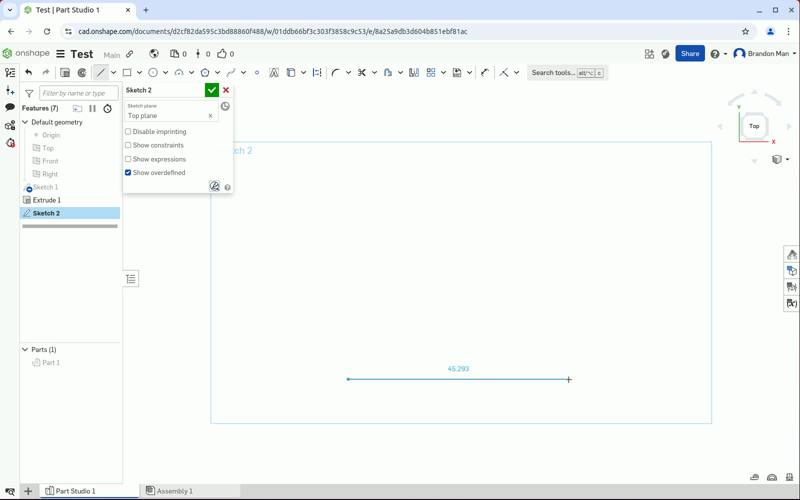
key_down(shift)
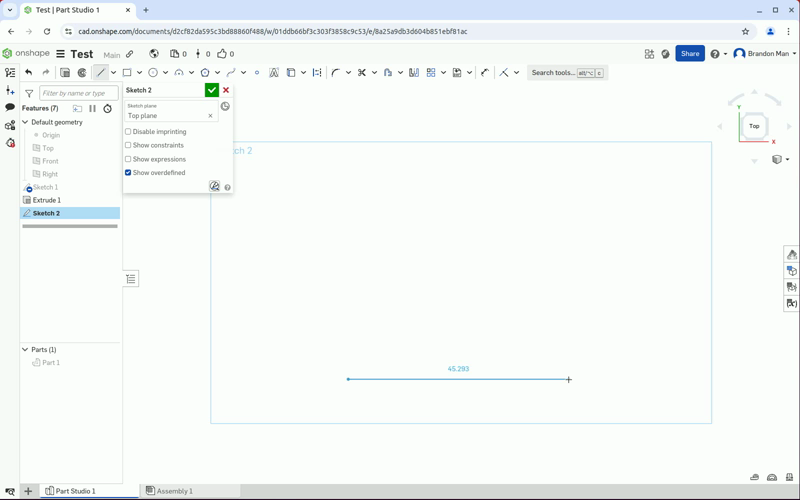
mouse_move(568, 246)
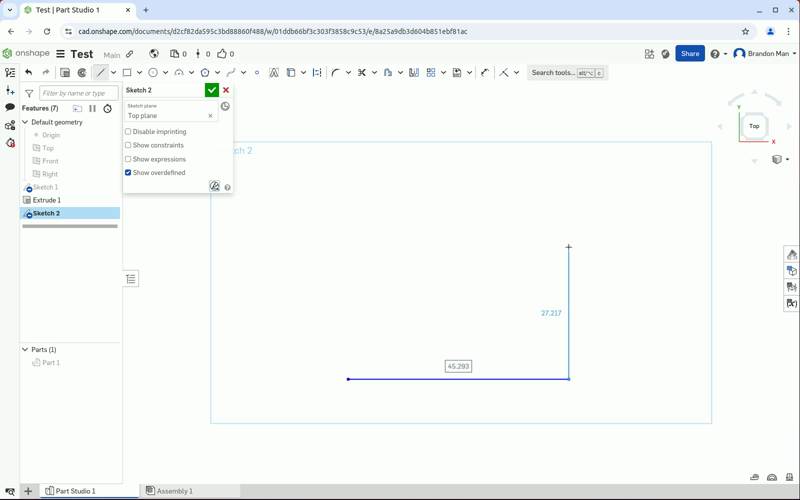
click(568, 246)
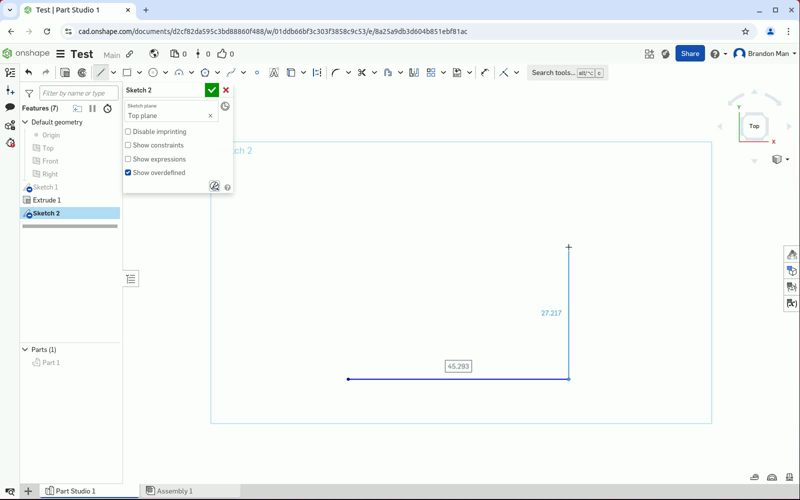
key_up(shift)
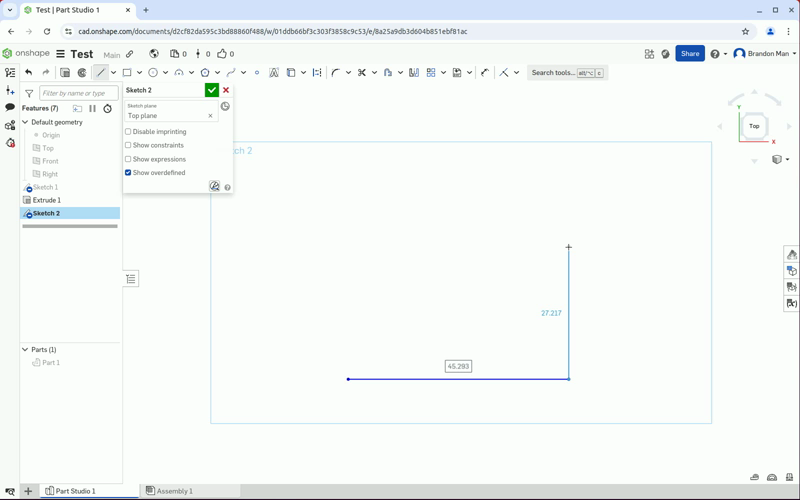
key_down(shift)
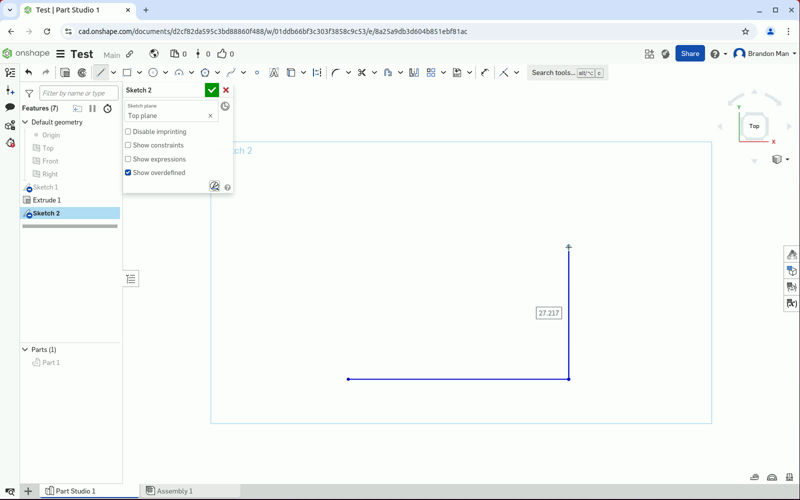
mouse_move(348, 246)
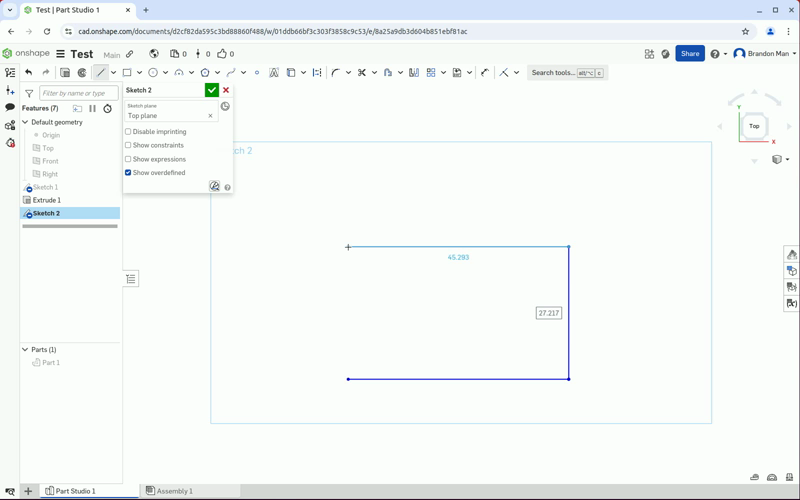
click(348, 246)
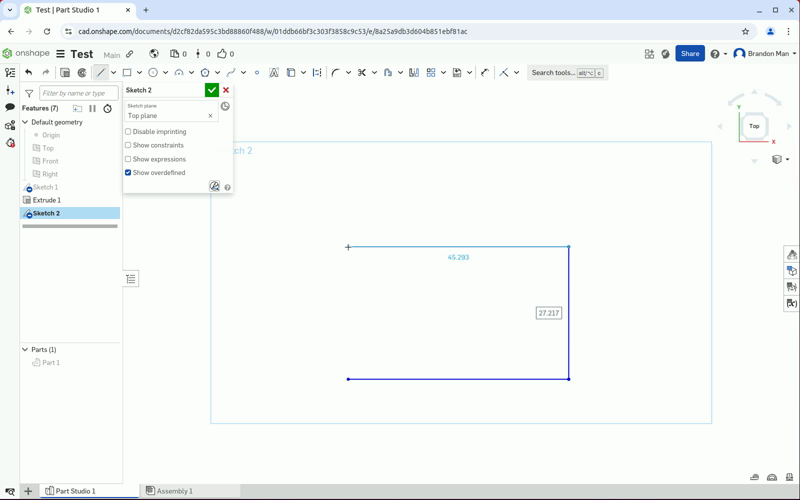
key_up(shift)
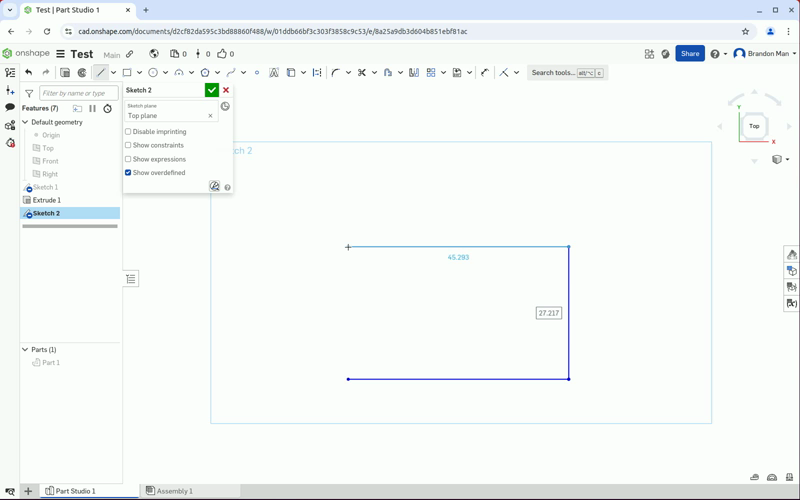
key_down(shift)
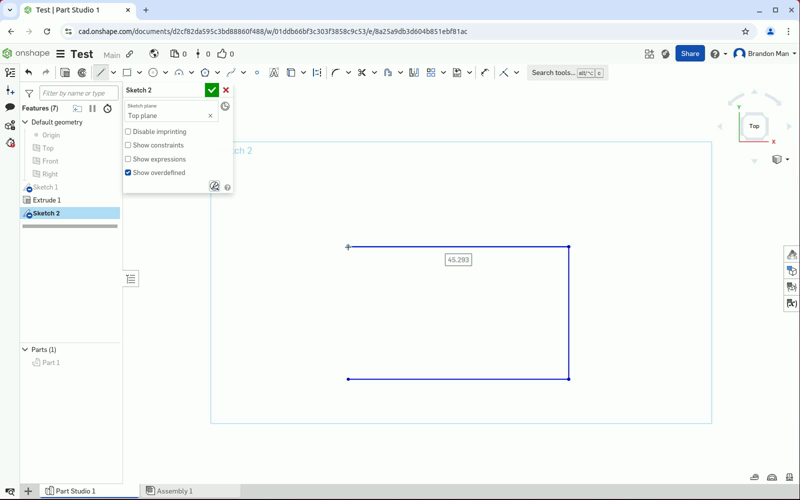
mouse_move(348, 379)
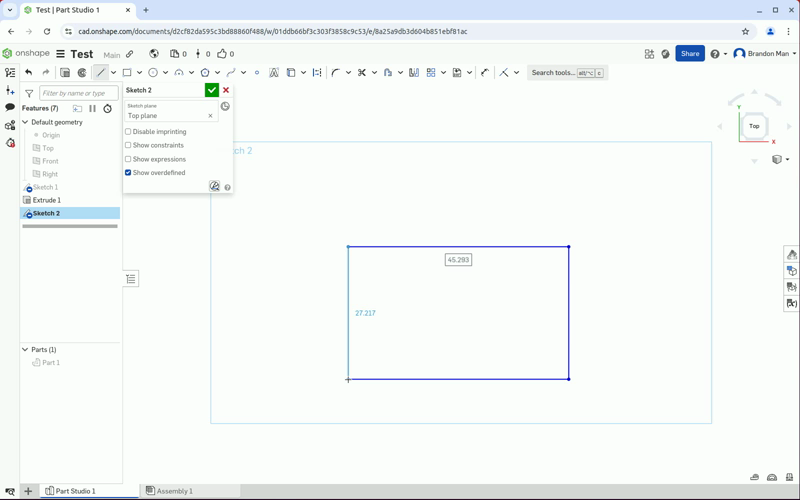
key_up(shift)
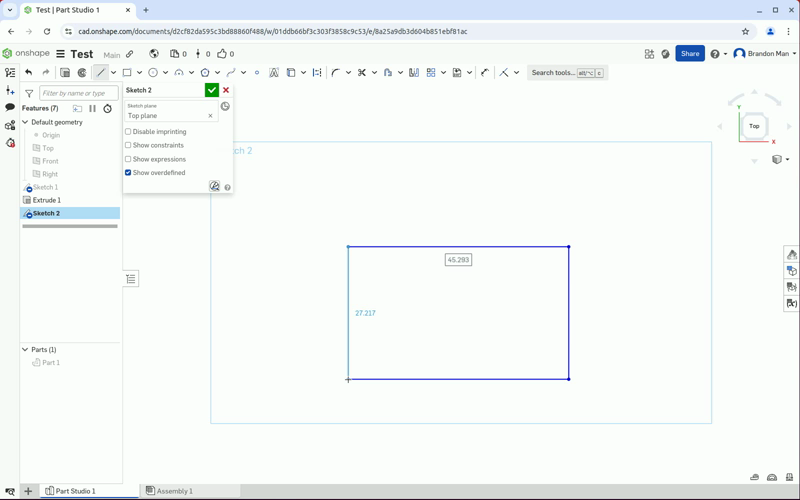
click(348, 379)
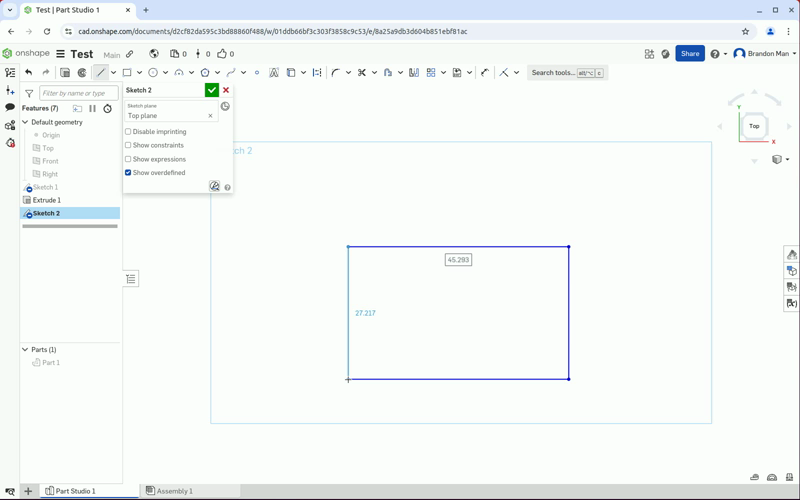
key(esc)
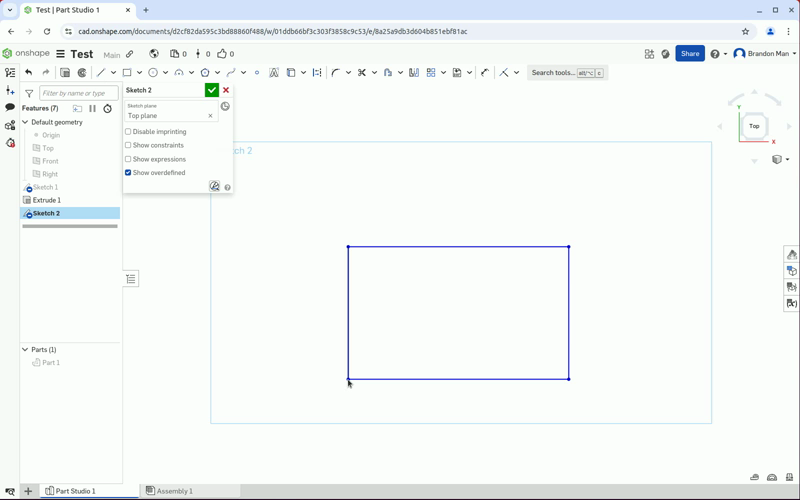
mouse_move(523, 336)
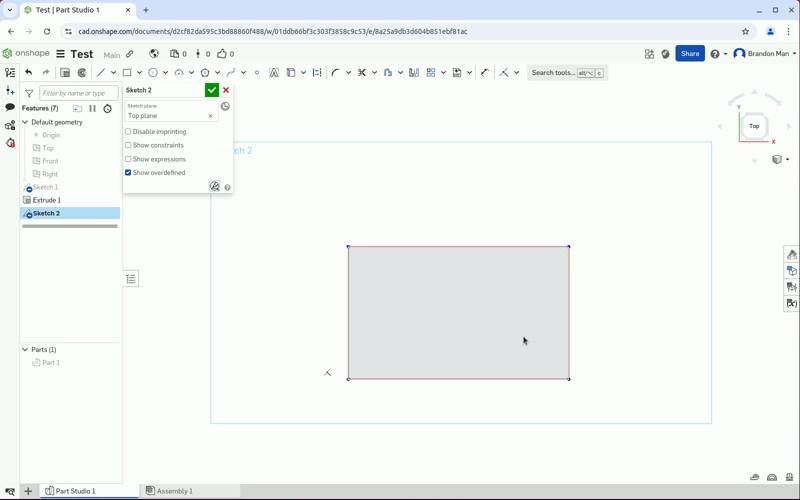
click(523, 336)
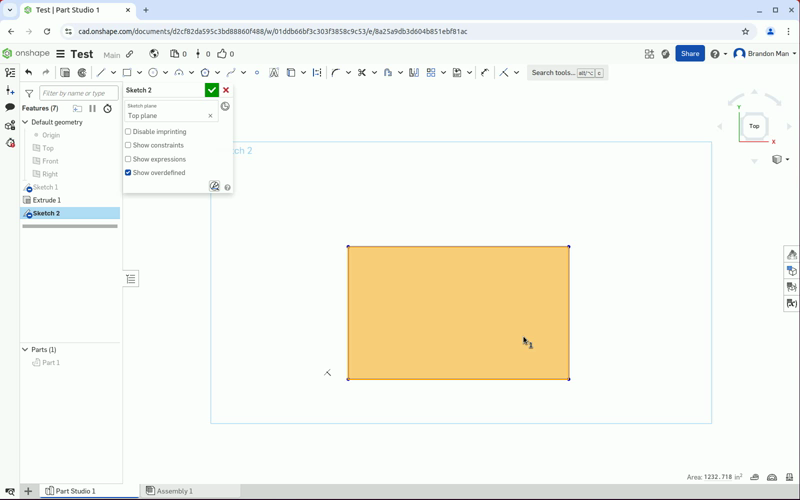
mouse_move(73, 352)
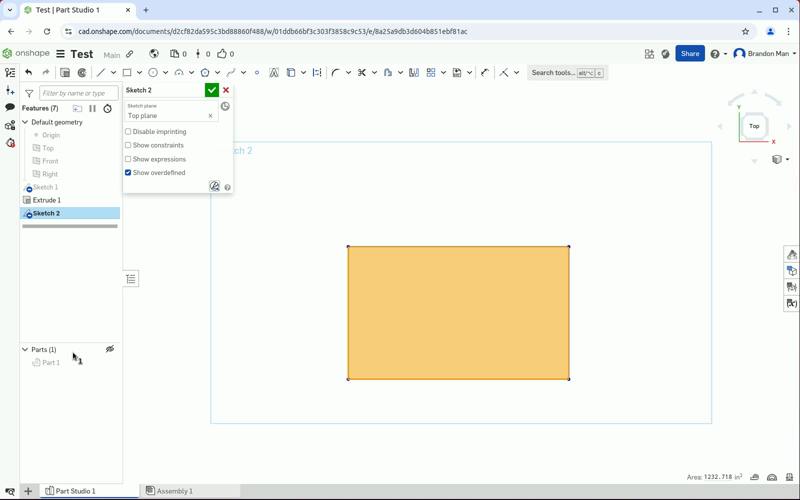
key(shift+y)
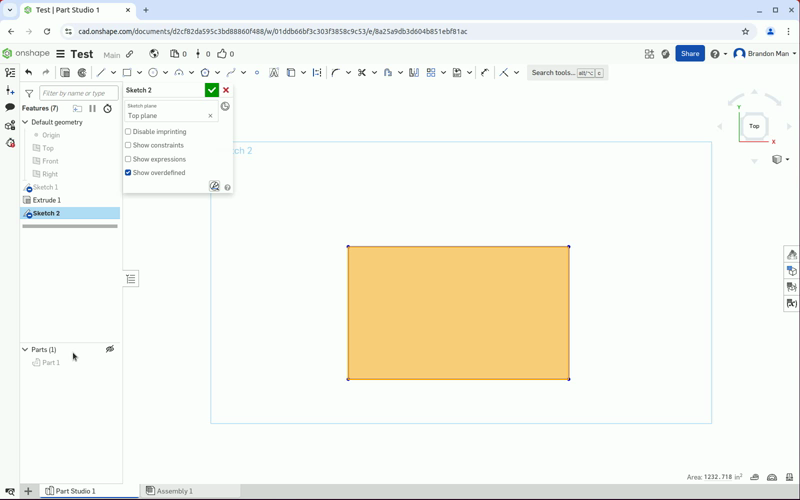
key(shift+e)
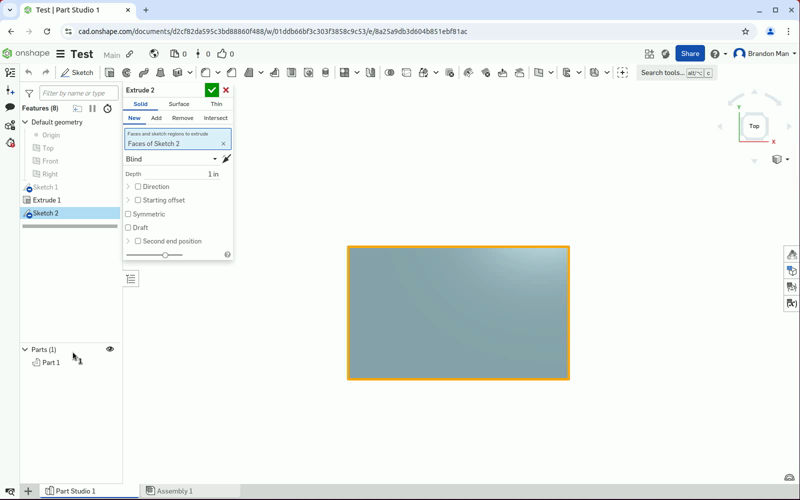
mouse_move(143, 106)
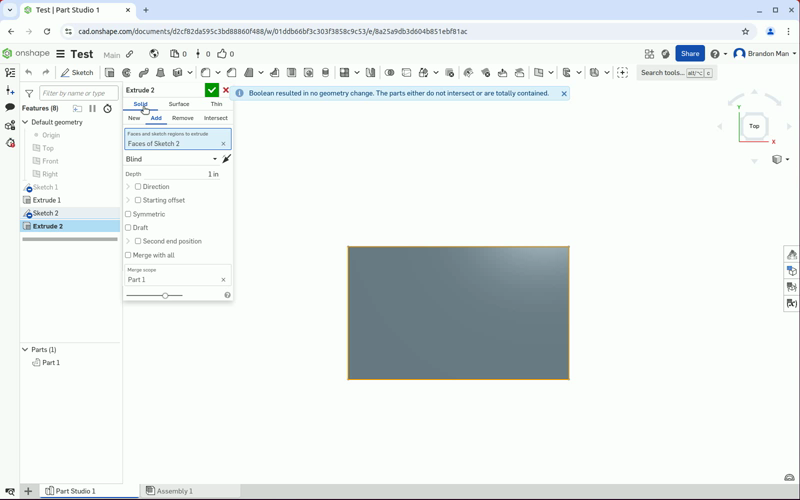
click(143, 106)
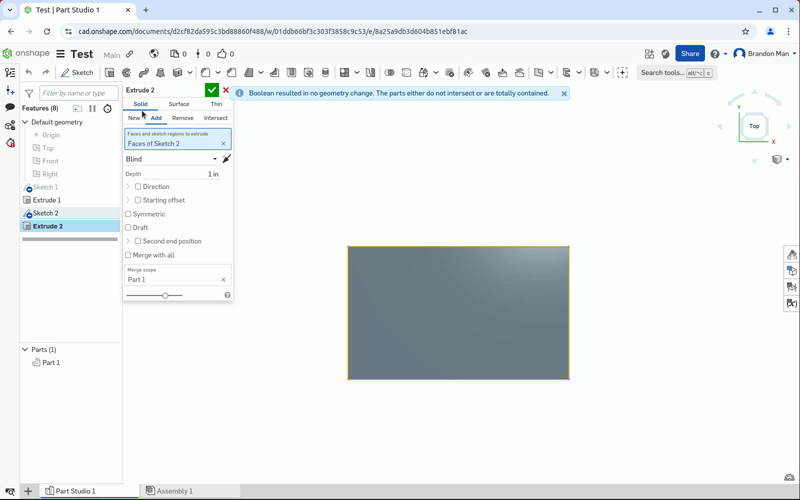
mouse_move(137, 120)
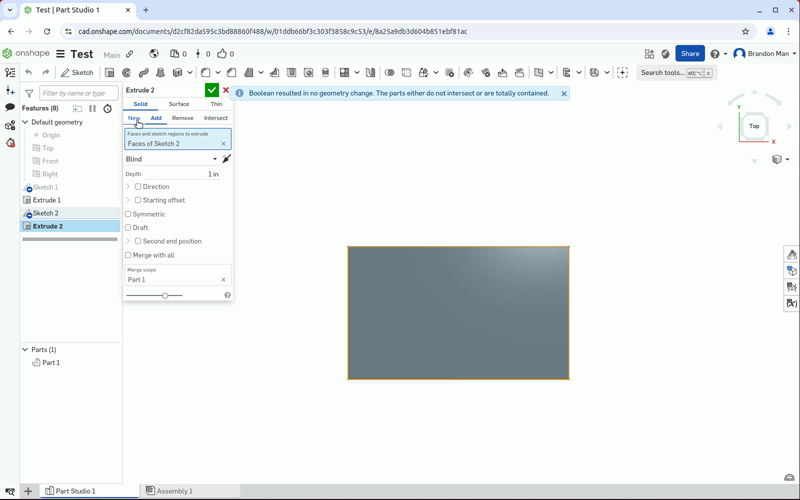
click(137, 120)
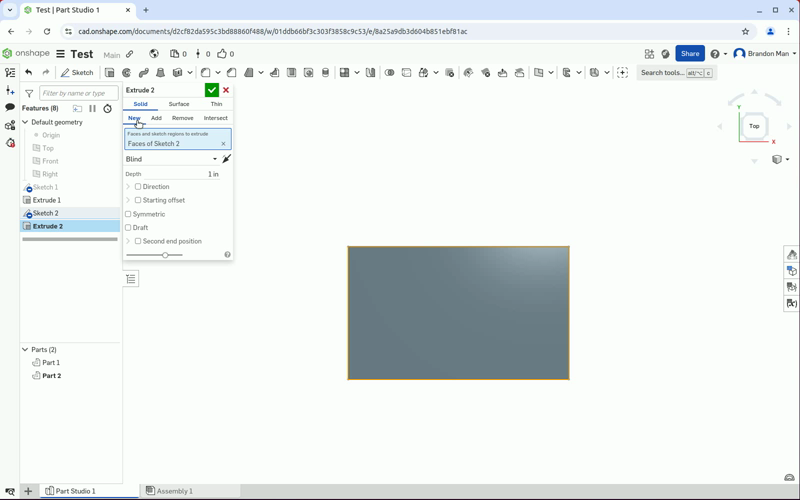
key(tab, 4)
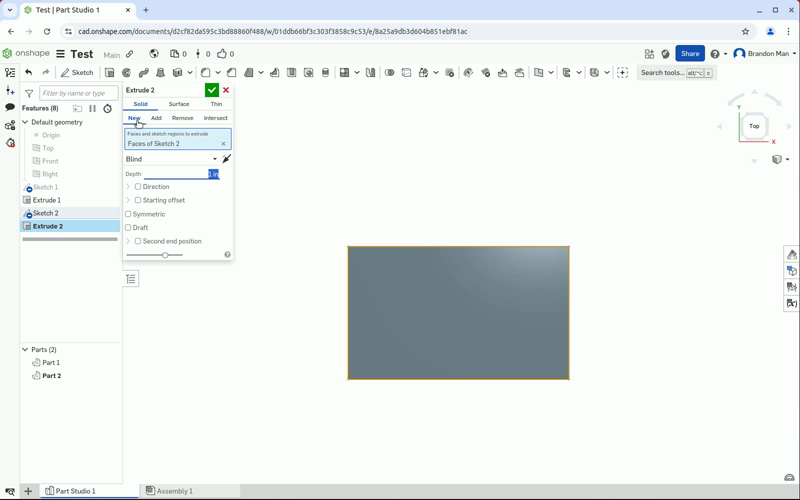
text(1.204)
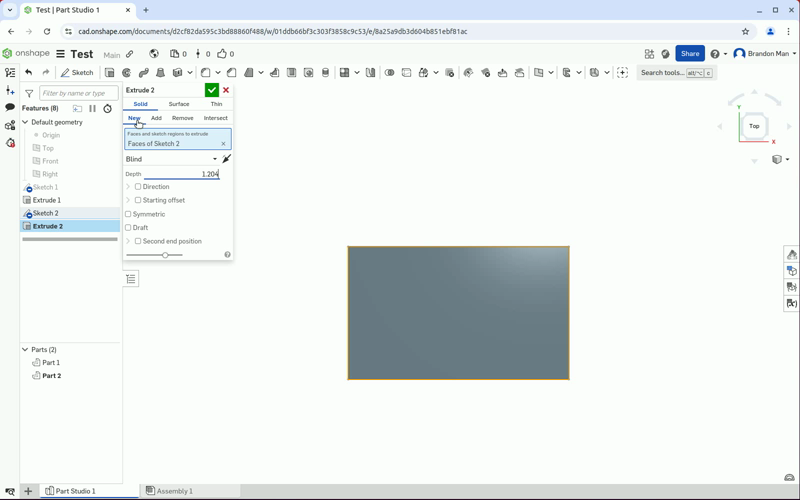
key(enter)
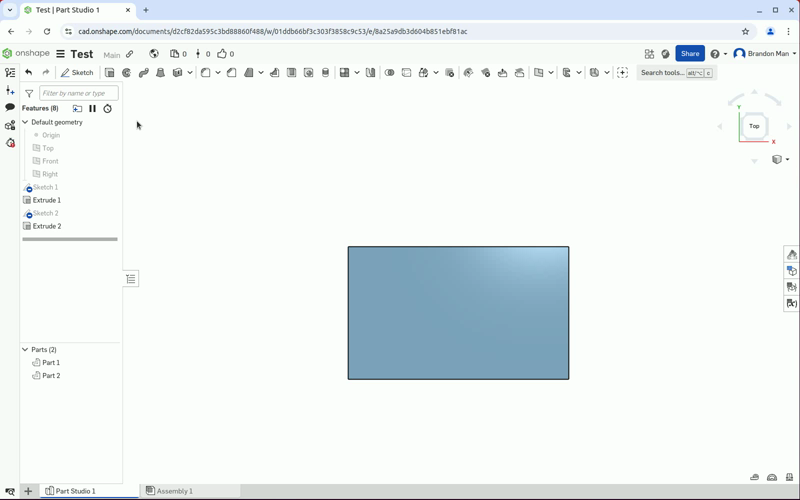
key(shift+h)
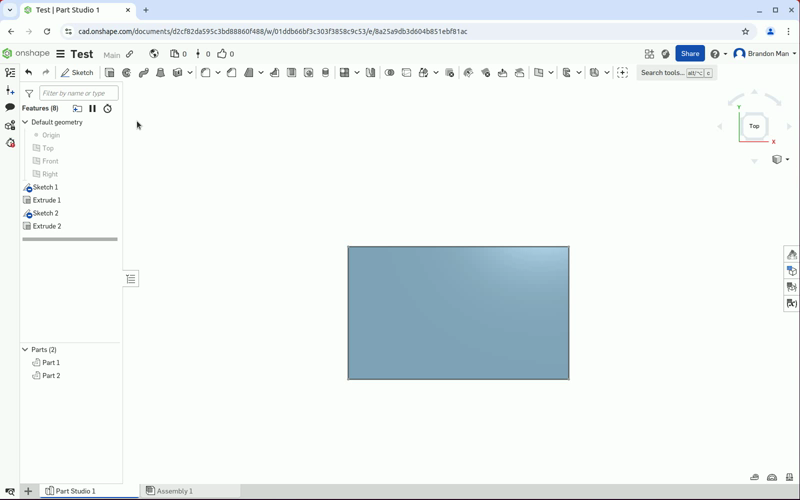
key(shift+h)
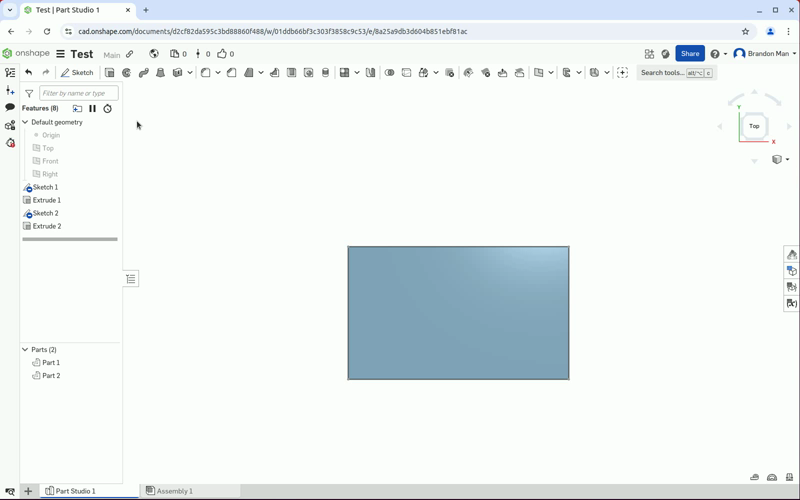
key(shift+7)
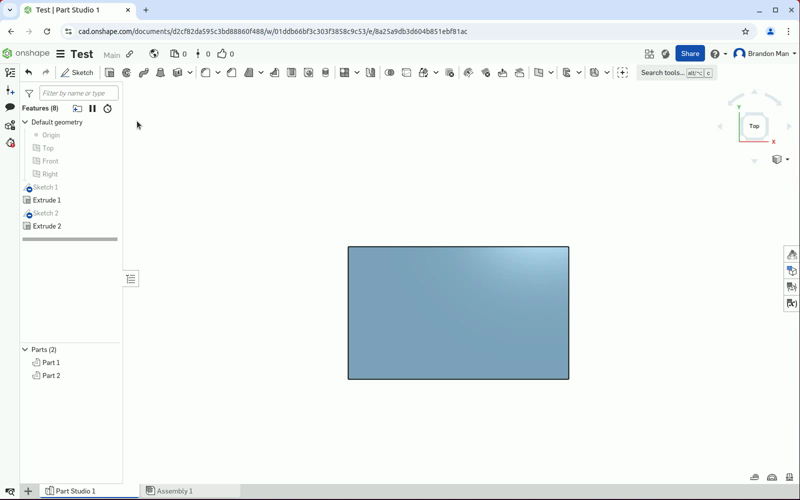
key(up, 3)
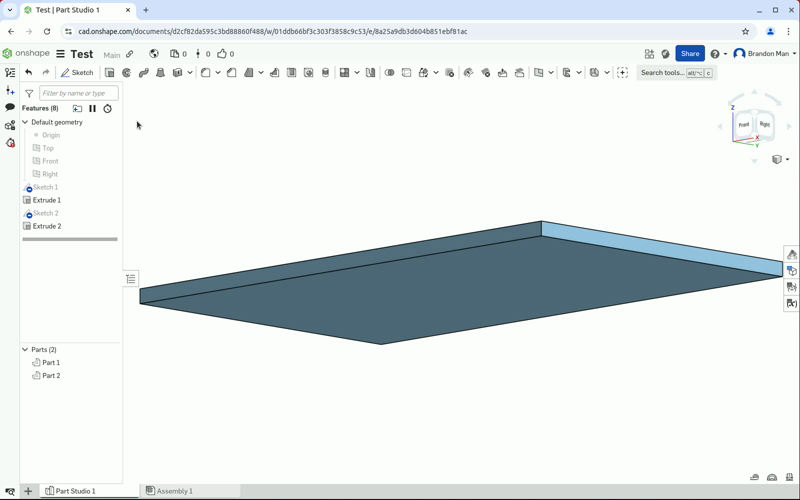
key(left, 3)
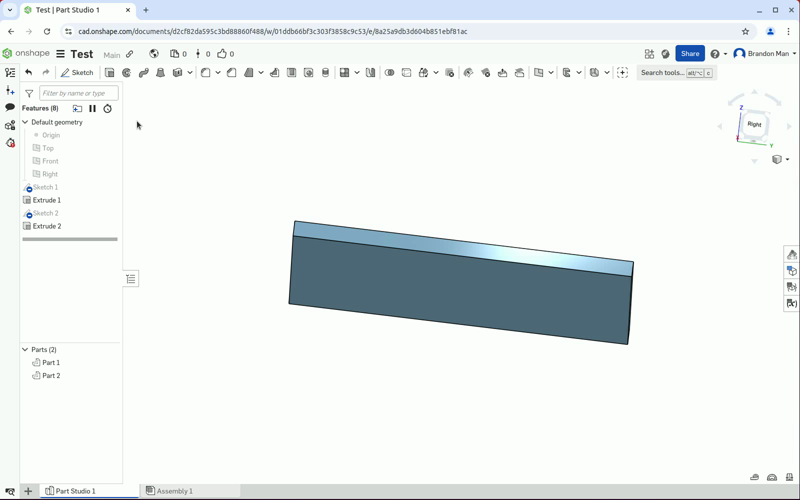
key(right, 3)
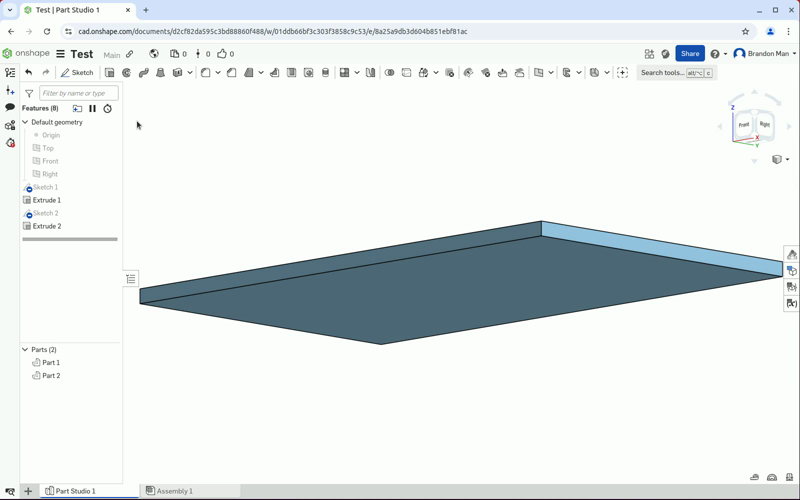
key(down, 3)
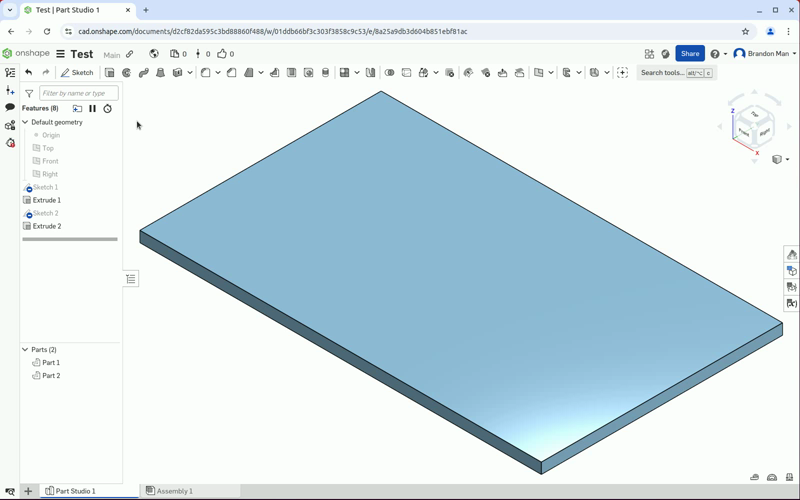
mouse_move(73, 189)
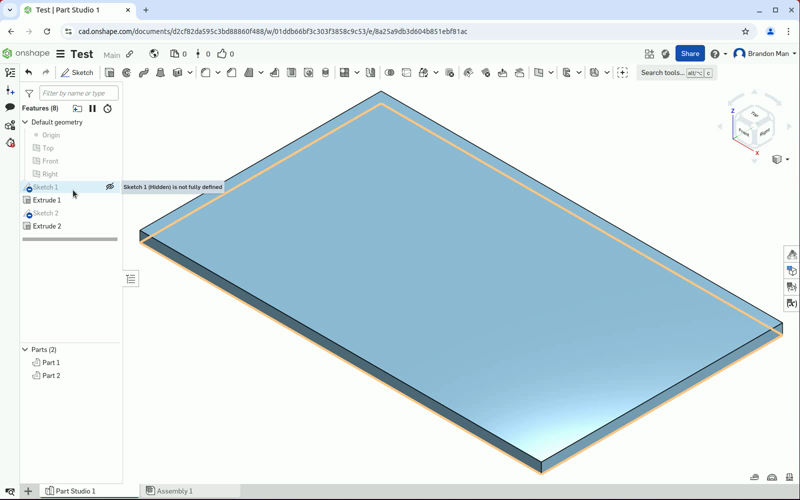
click(73, 189)